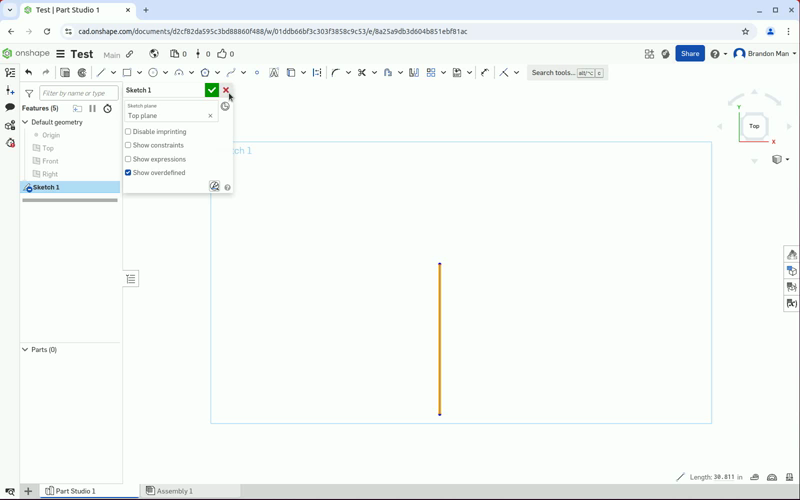
key(shift+h)
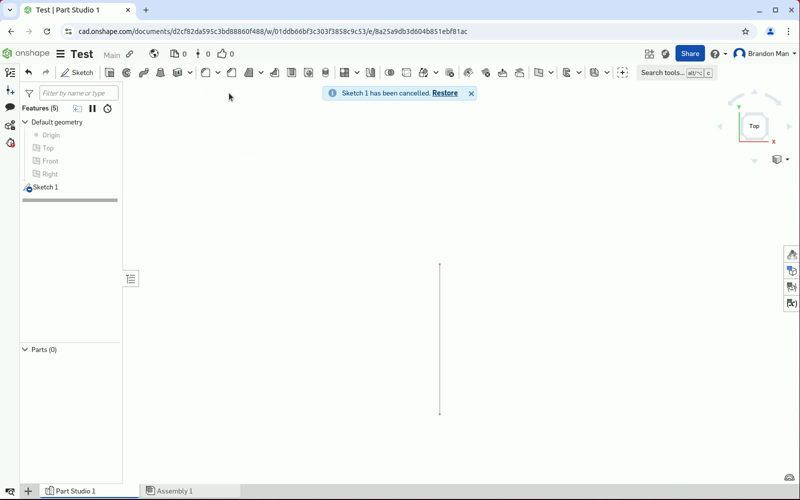
key(shift+s)
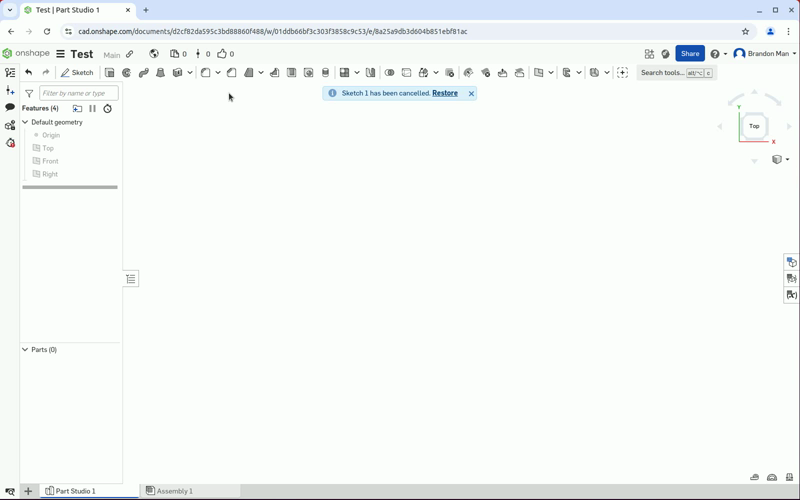
mouse_move(73, 150)
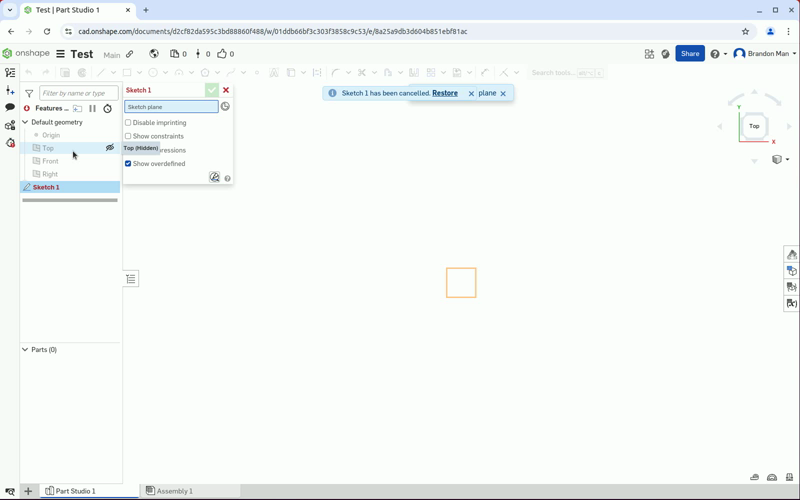
click(73, 150)
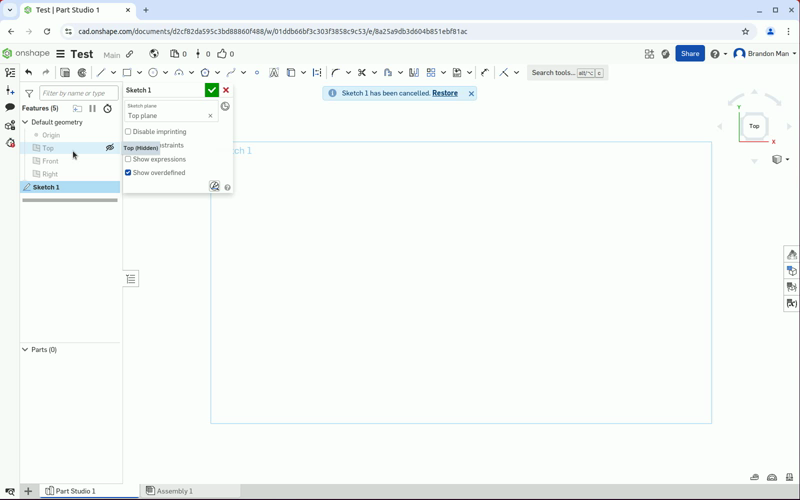
mouse_move(73, 352)
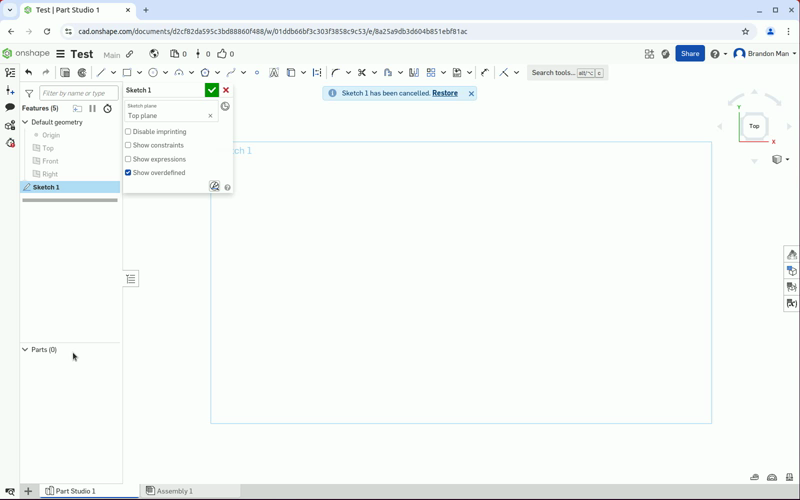
key(y)
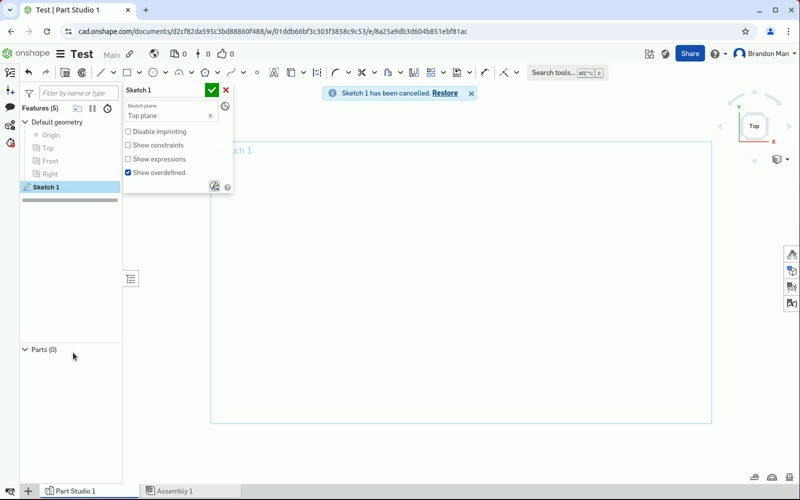
key(l)
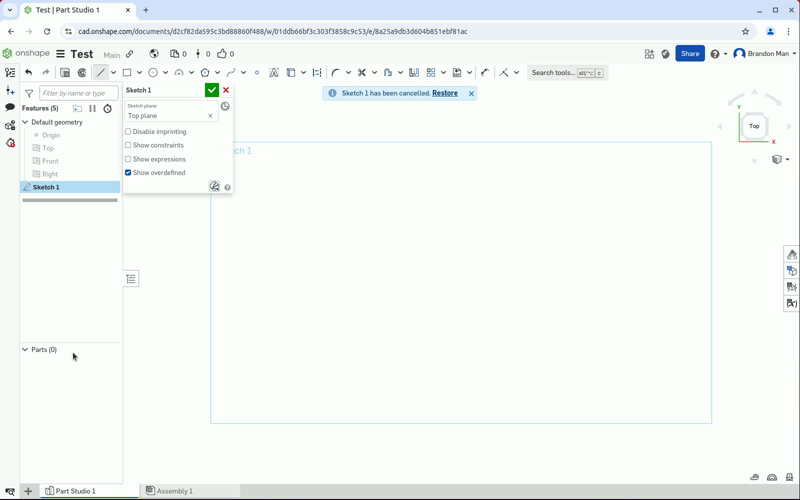
key_down(shift)
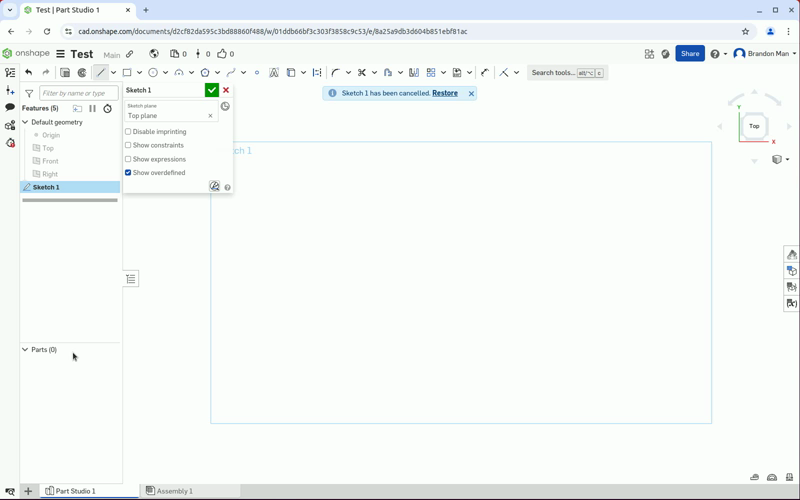
mouse_move(443, 295)
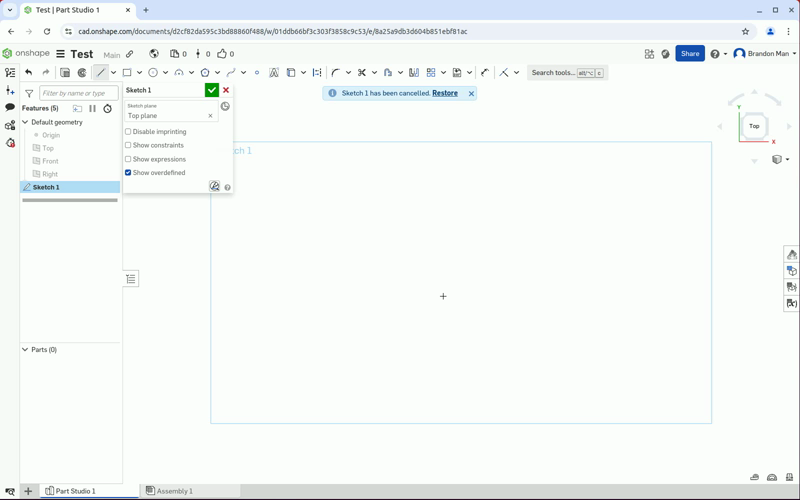
click(443, 295)
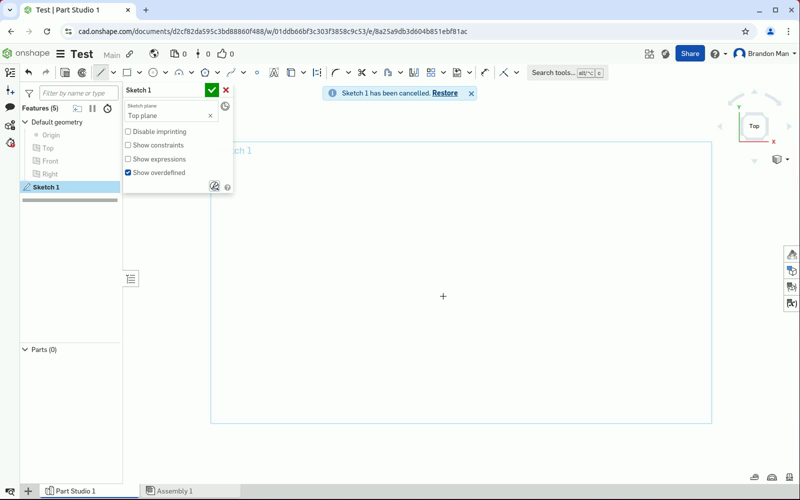
key_up(shift)
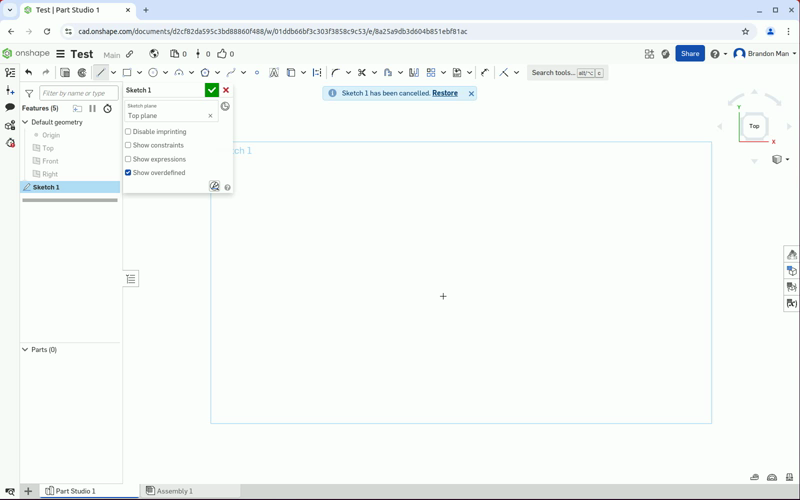
key_down(shift)
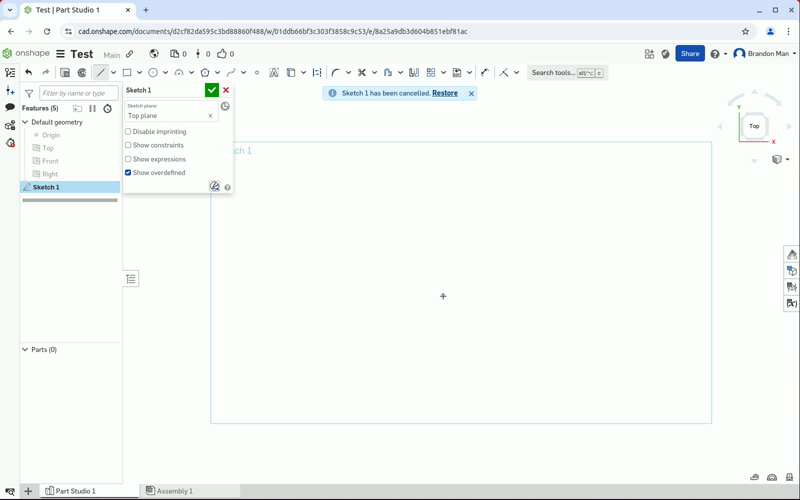
mouse_move(473, 295)
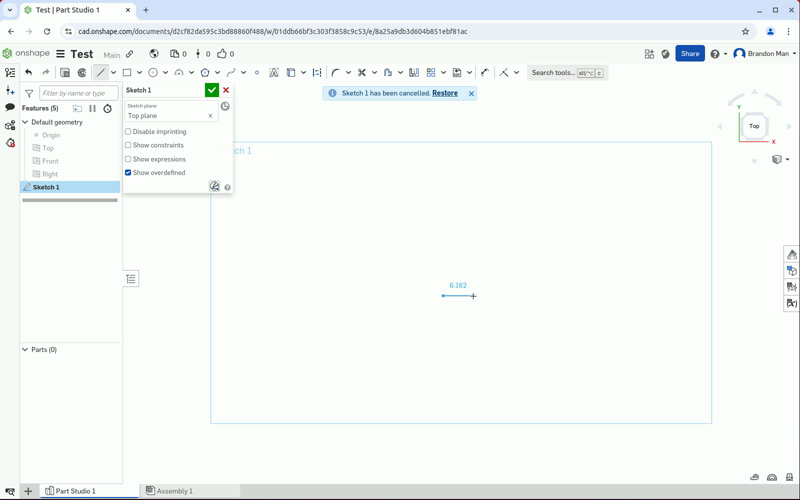
mouse_move(472, 295)
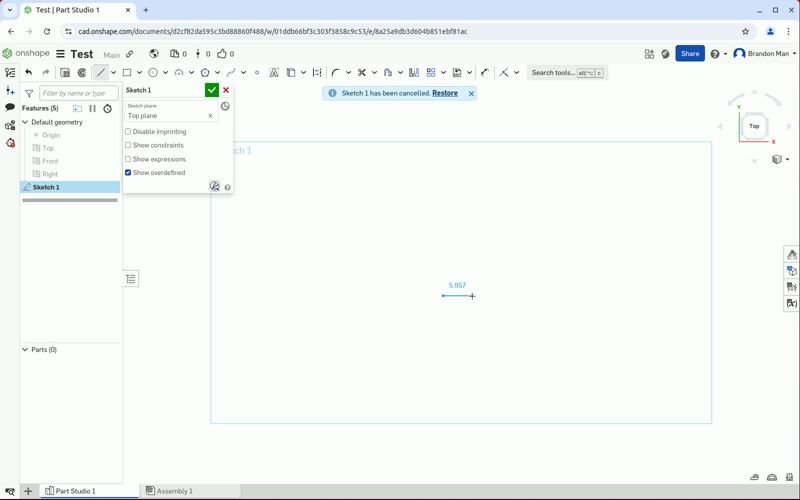
click(472, 295)
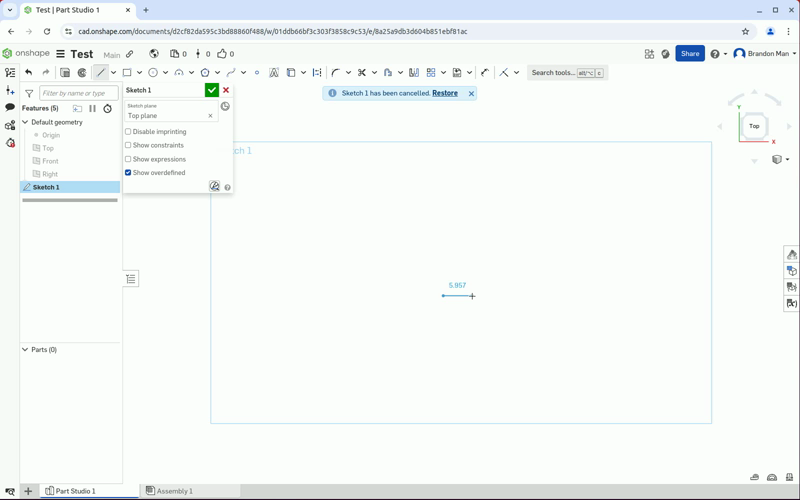
key_up(shift)
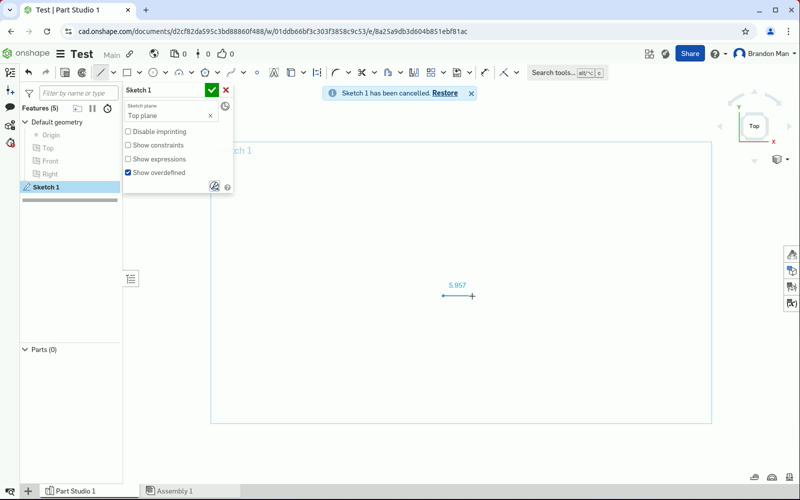
key_down(shift)
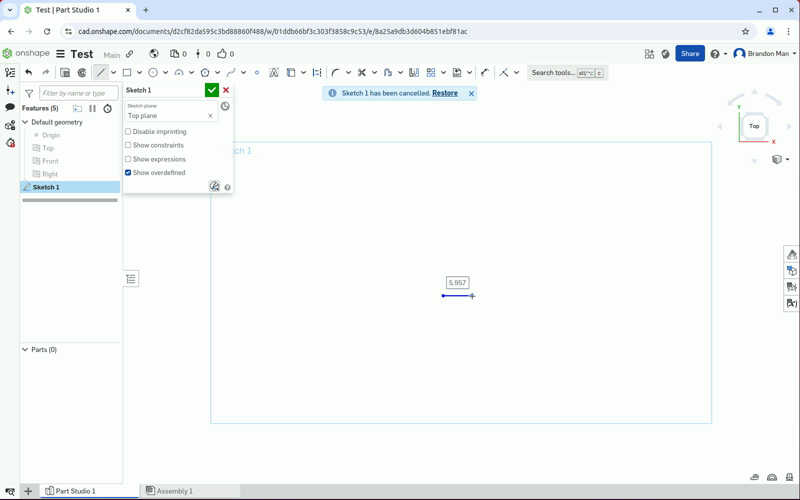
mouse_move(502, 295)
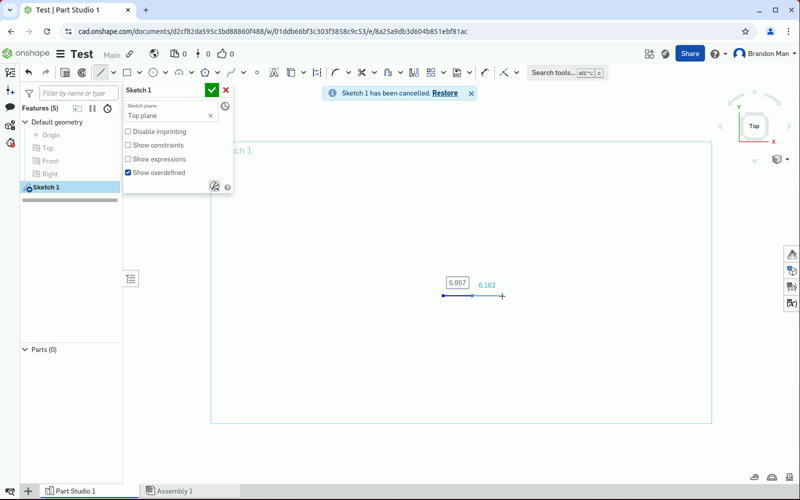
mouse_move(472, 266)
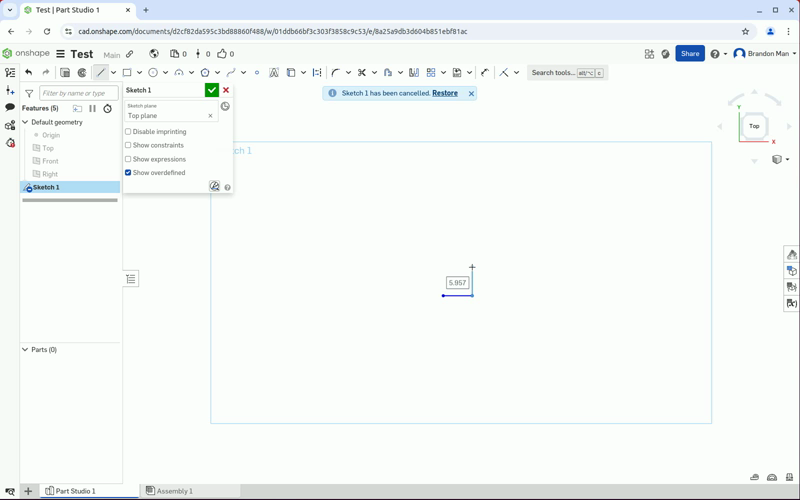
click(472, 266)
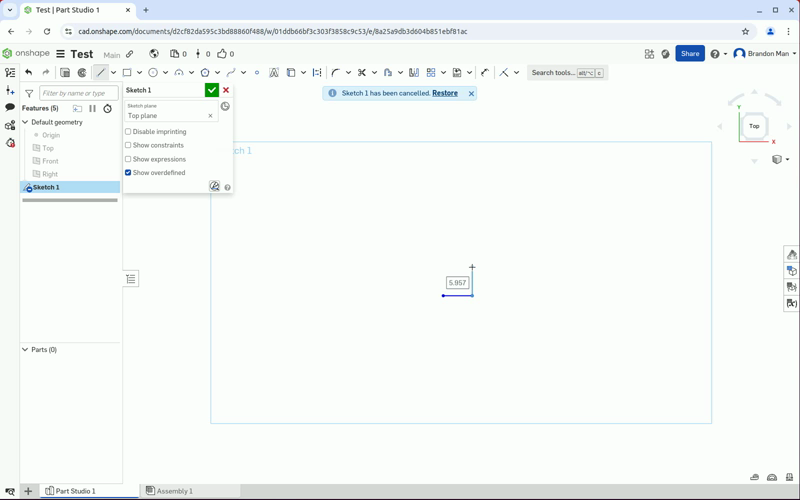
key_up(shift)
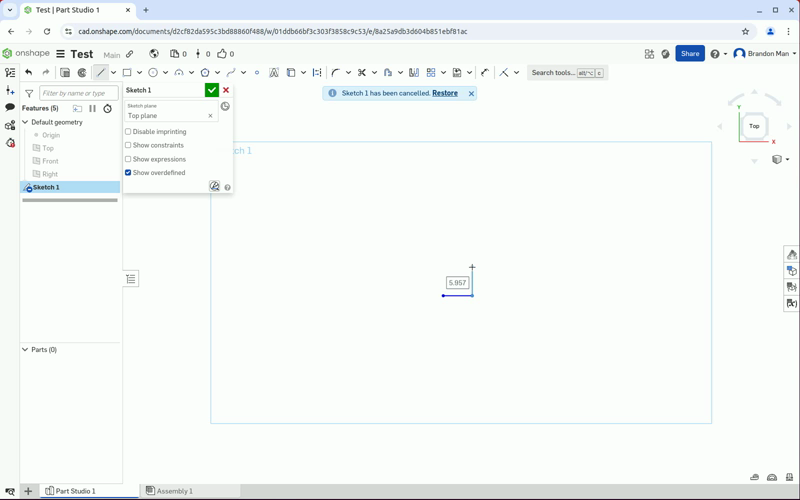
key_down(shift)
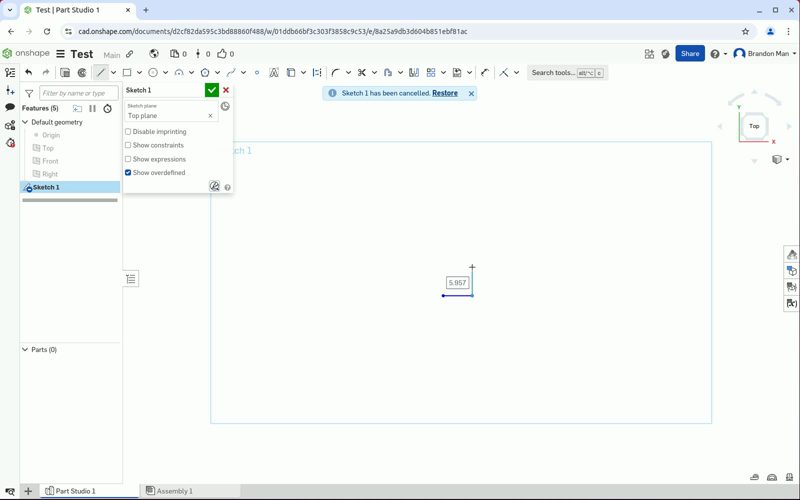
mouse_move(502, 266)
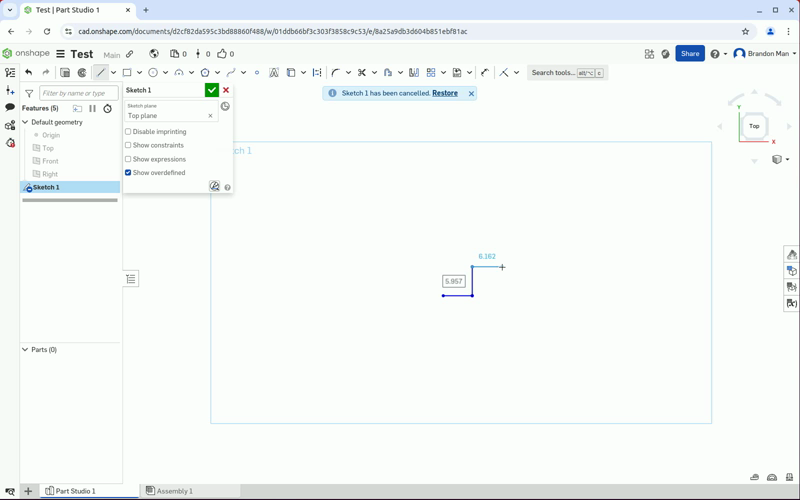
mouse_move(443, 266)
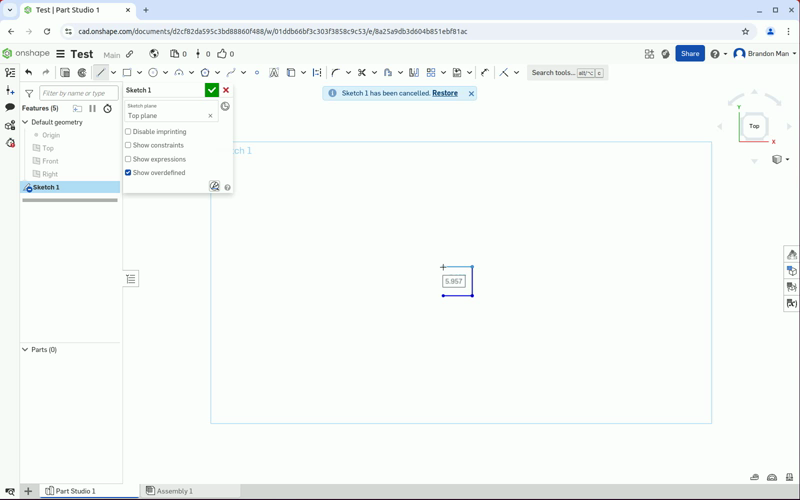
click(443, 266)
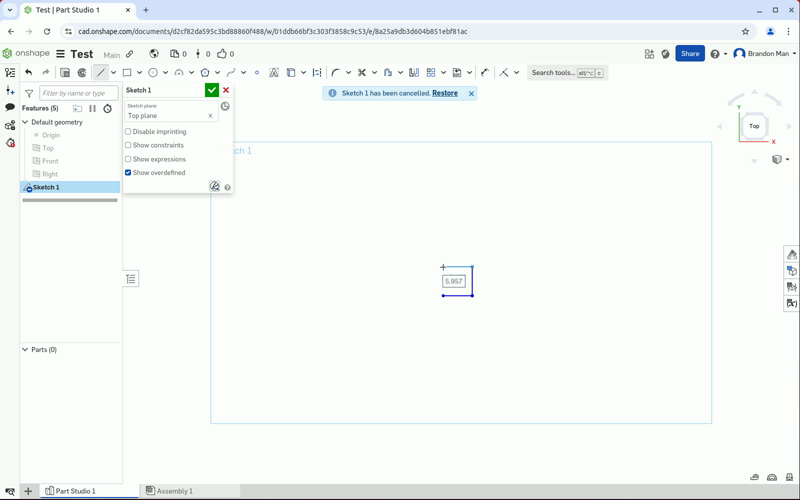
key_up(shift)
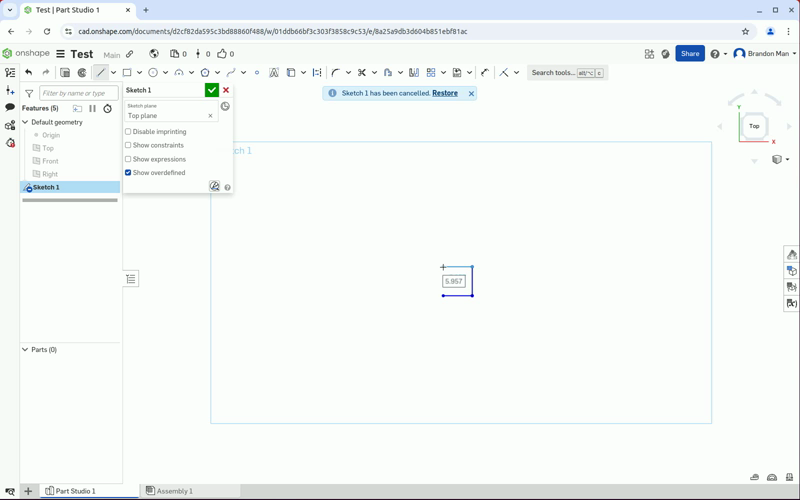
mouse_move(473, 266)
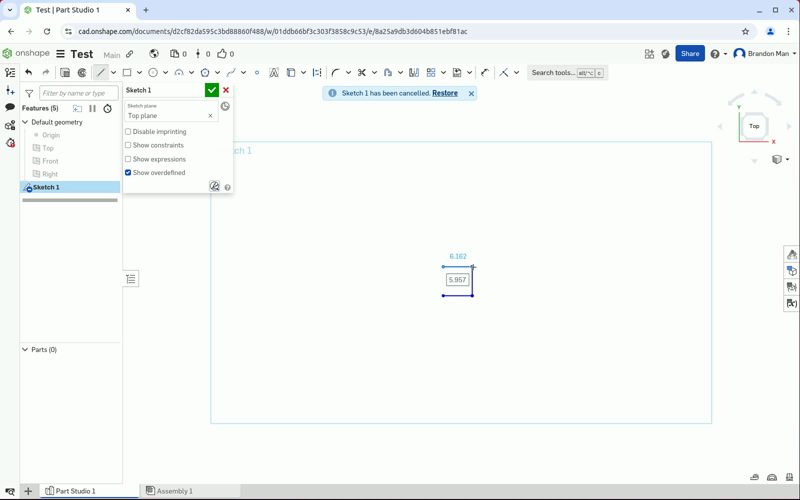
key_down(shift)
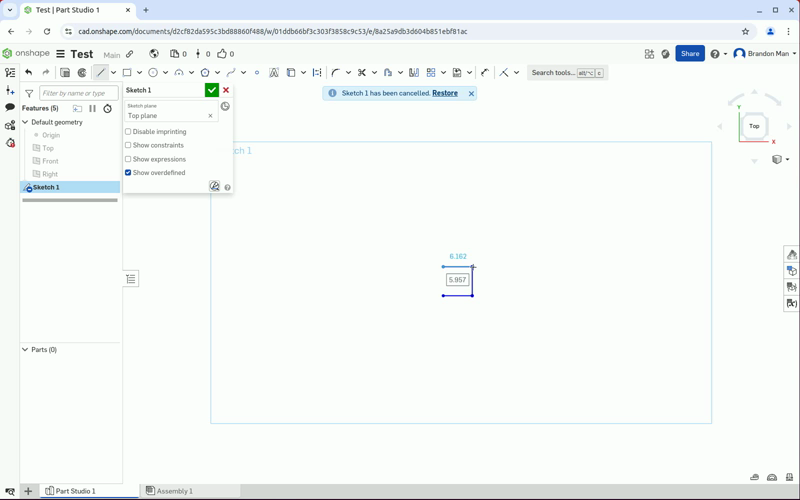
mouse_move(443, 295)
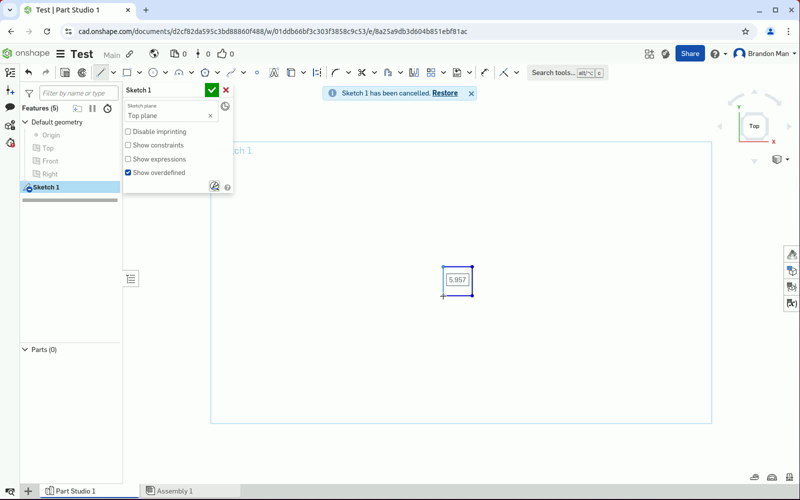
key_up(shift)
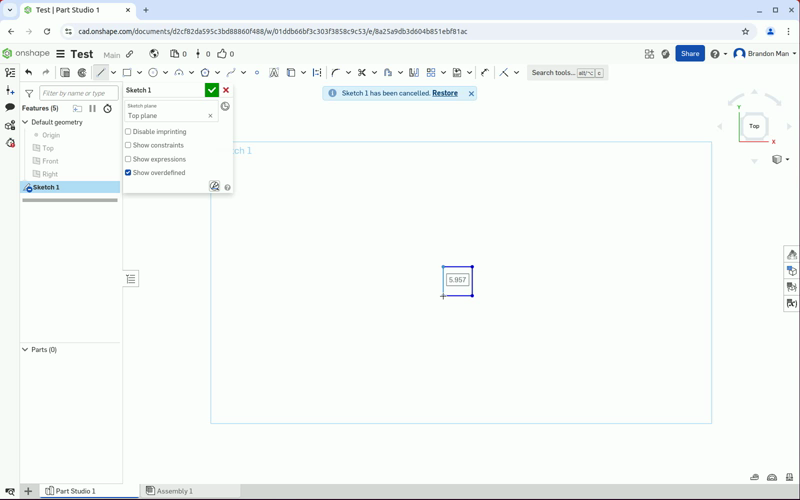
click(443, 295)
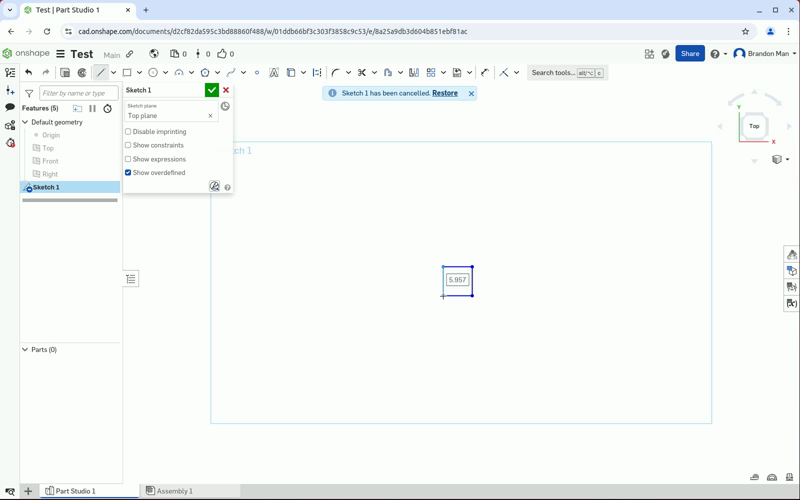
key(esc)
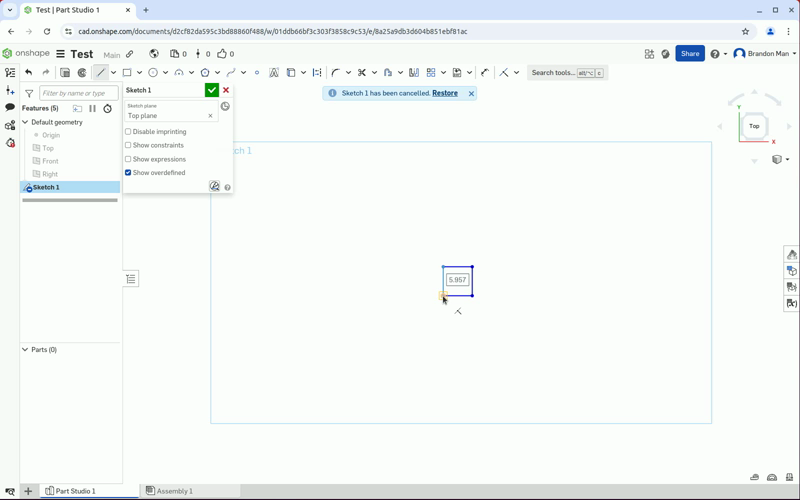
mouse_move(446, 275)
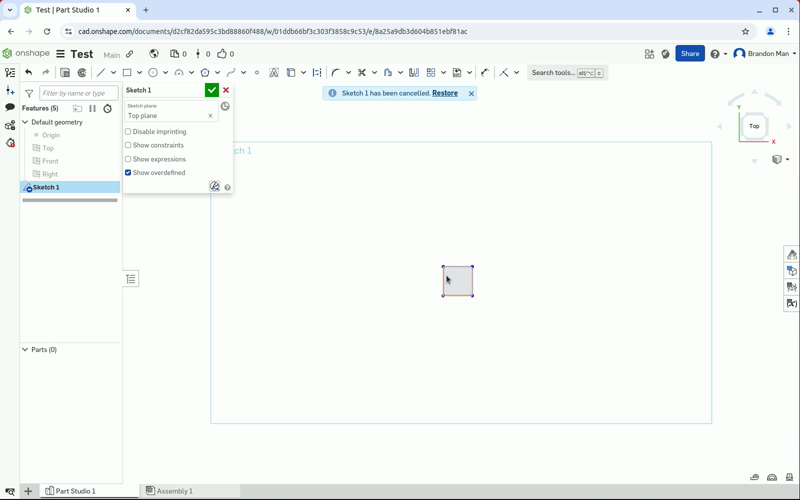
scroll(6)
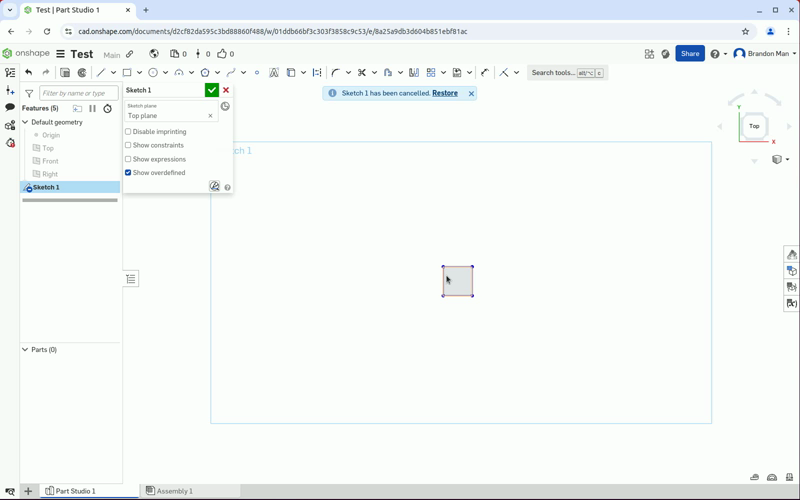
scroll(6)
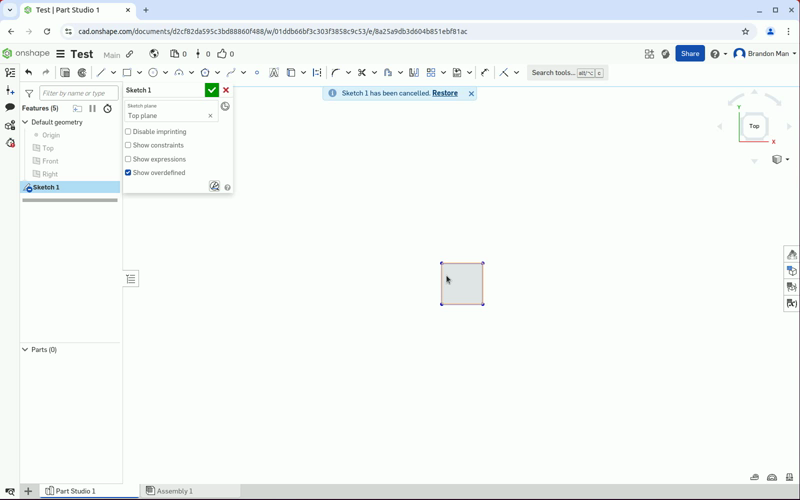
scroll(6)
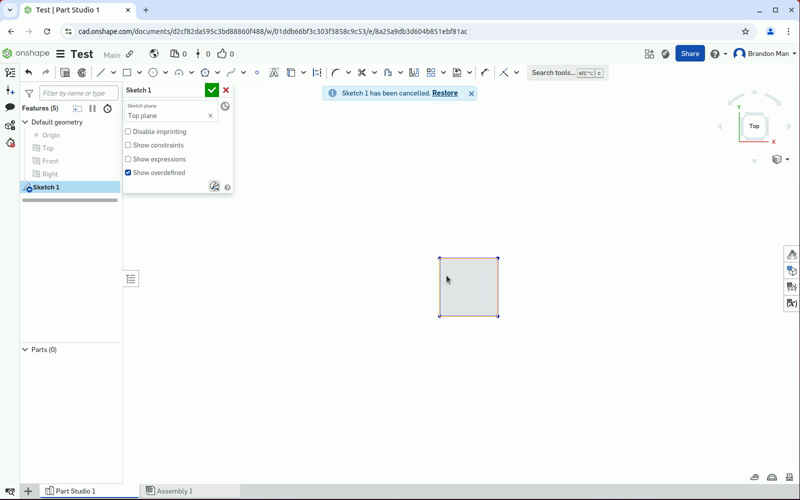
scroll(6)
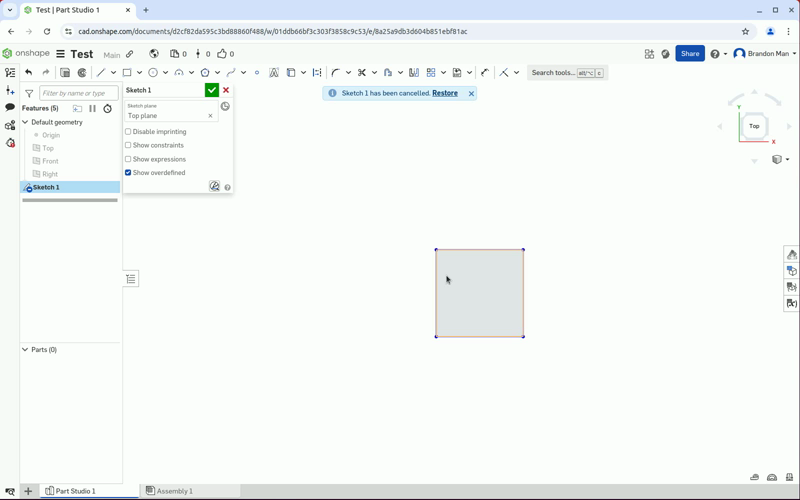
scroll(6)
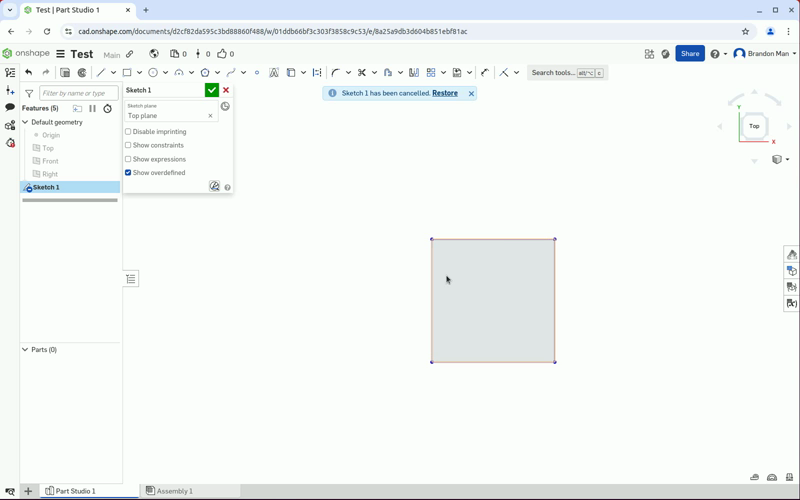
scroll(6)
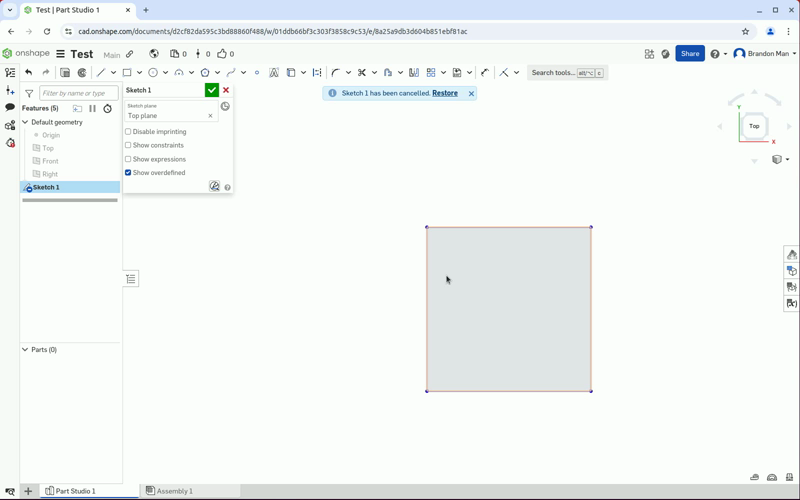
scroll(6)
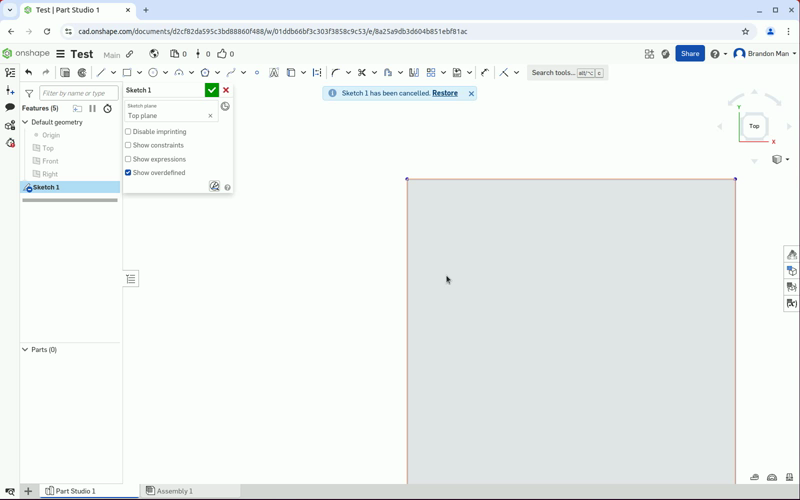
click(446, 275)
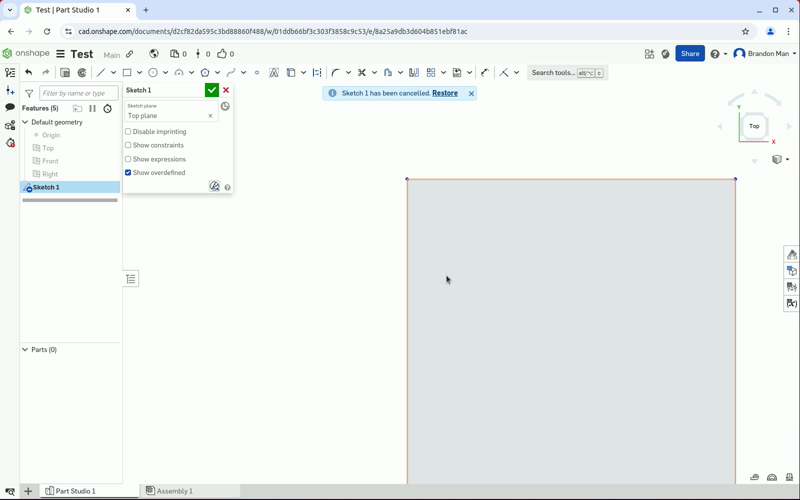
scroll(-6)
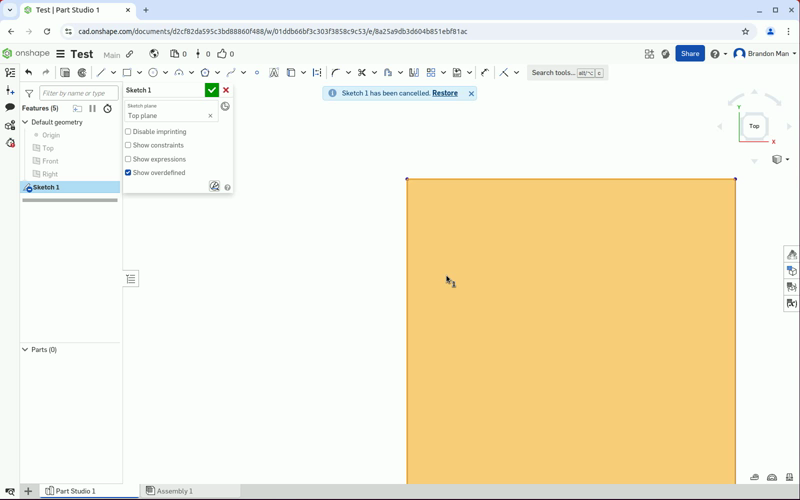
scroll(-6)
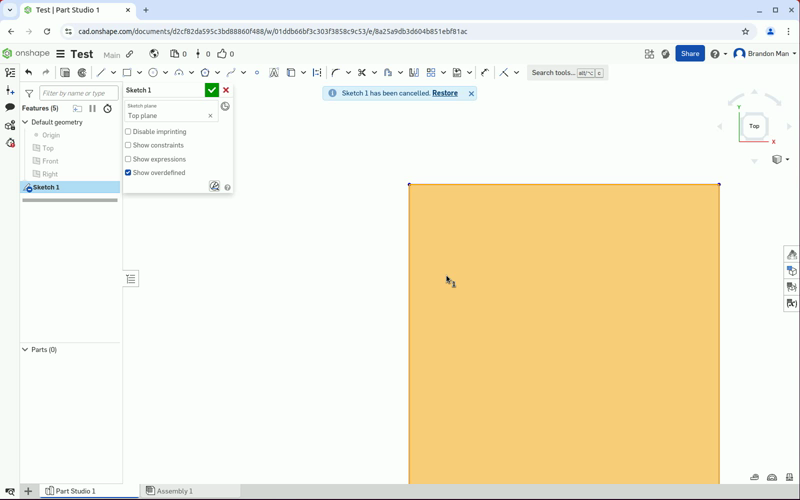
scroll(-6)
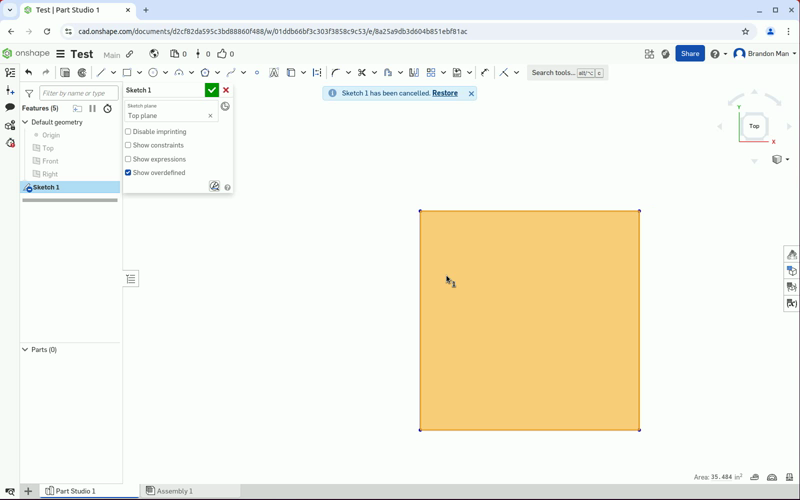
scroll(-6)
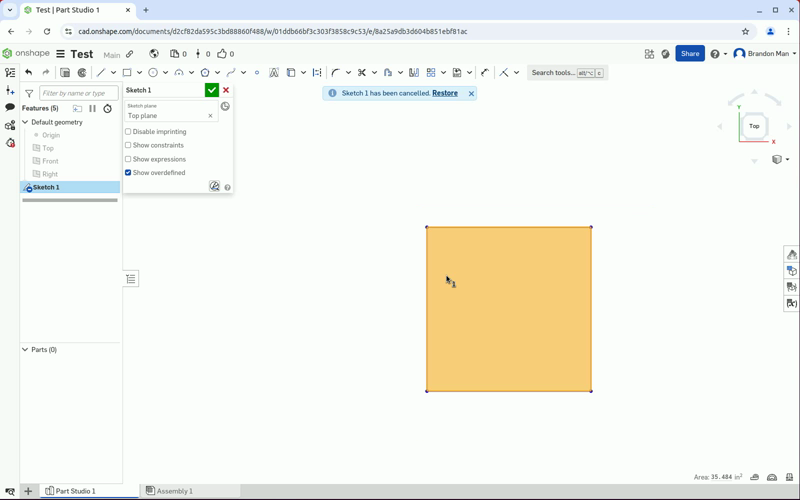
scroll(-6)
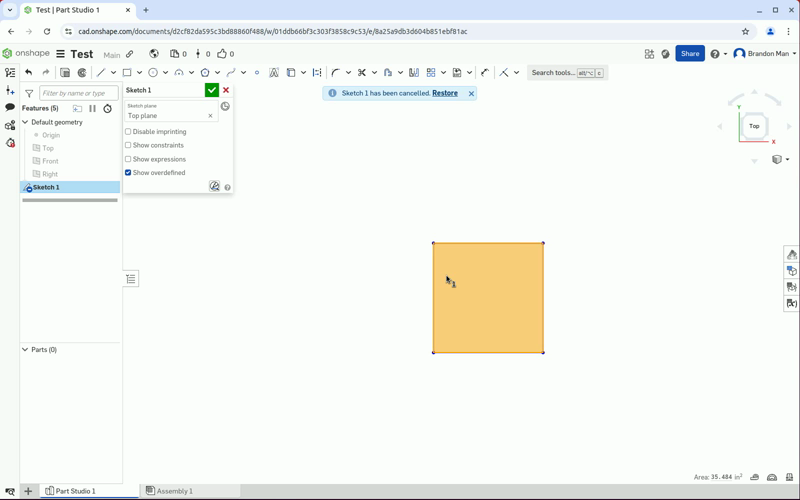
scroll(-6)
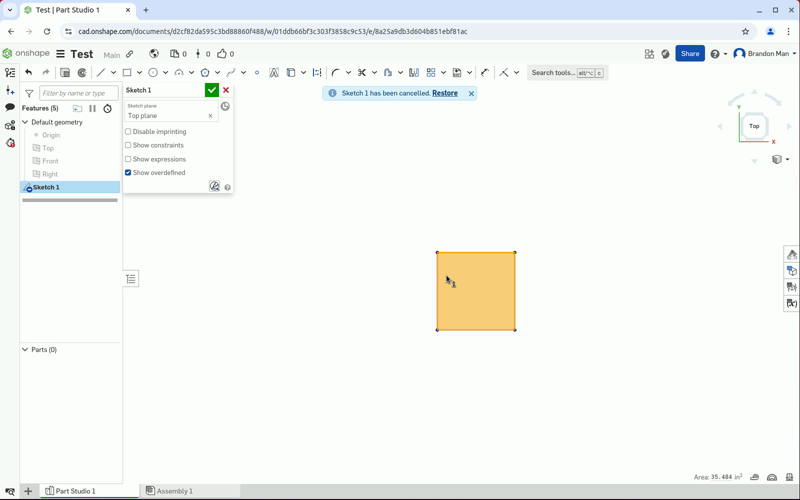
scroll(-6)
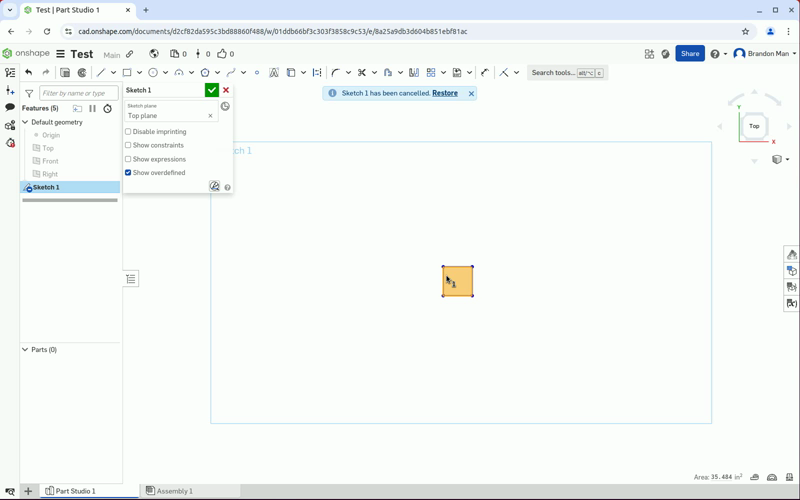
mouse_move(73, 352)
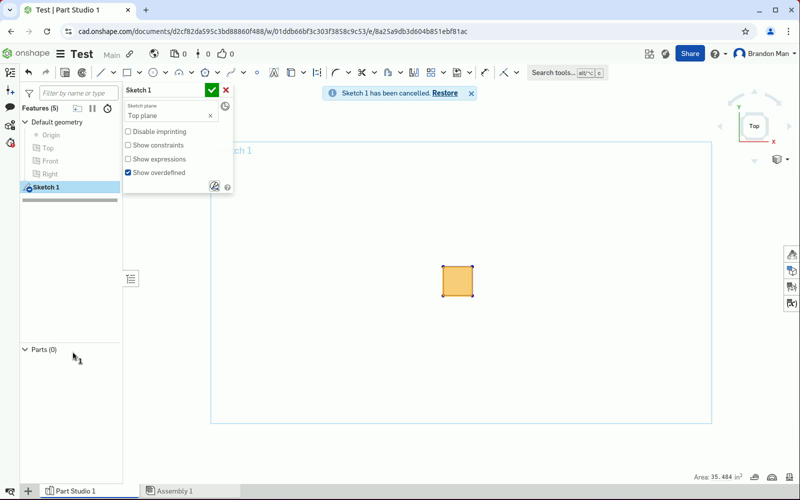
key(shift+y)
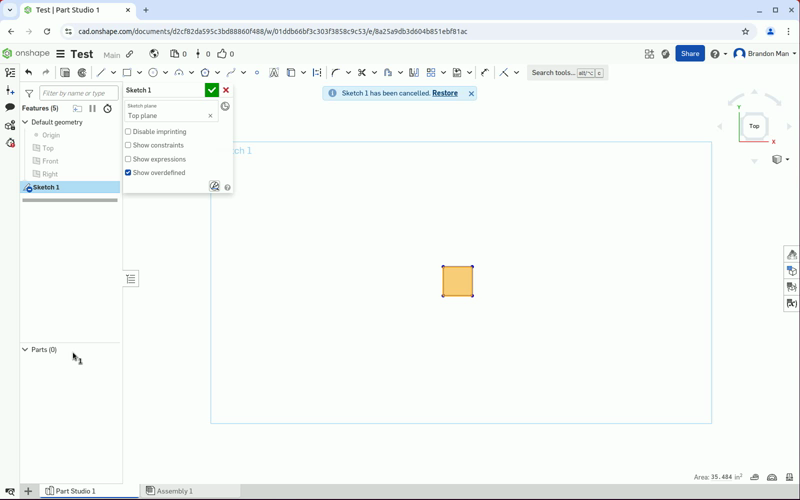
key(shift+e)
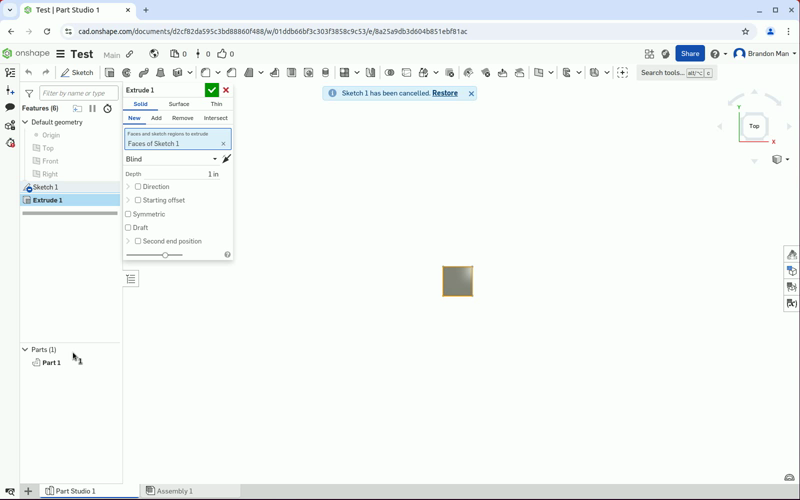
mouse_move(143, 106)
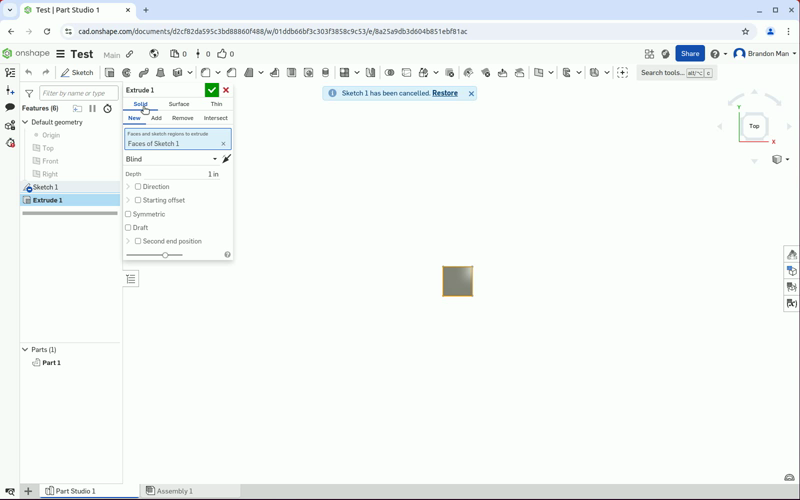
click(143, 106)
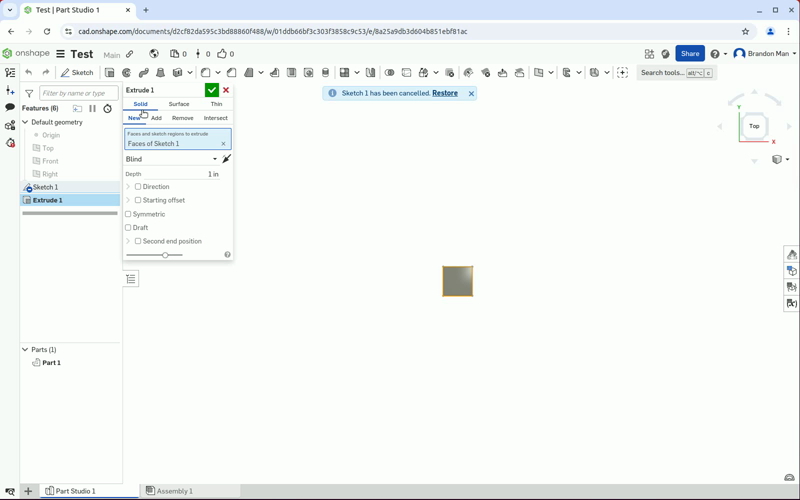
mouse_move(137, 120)
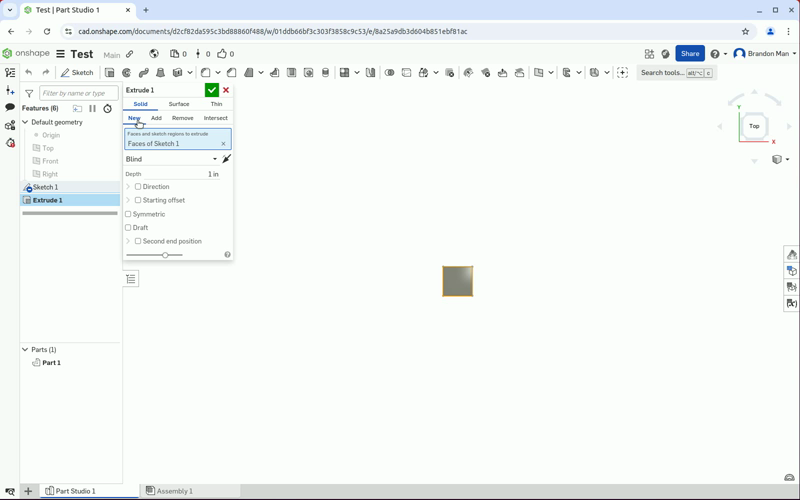
click(137, 120)
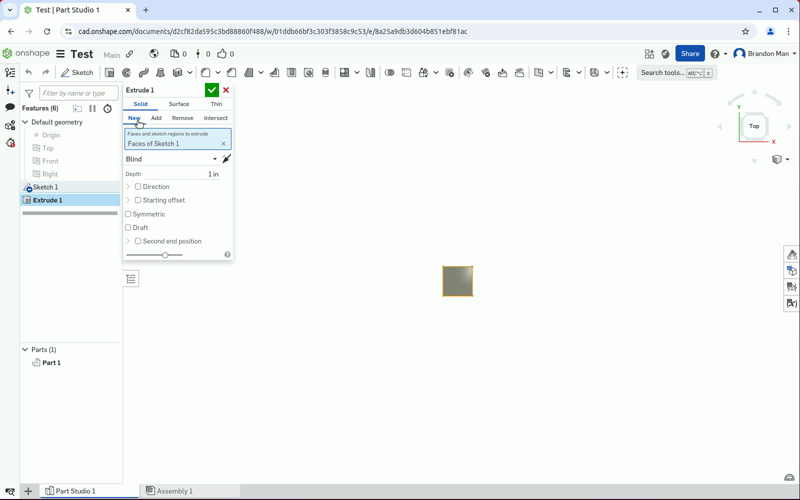
key(tab, 4)
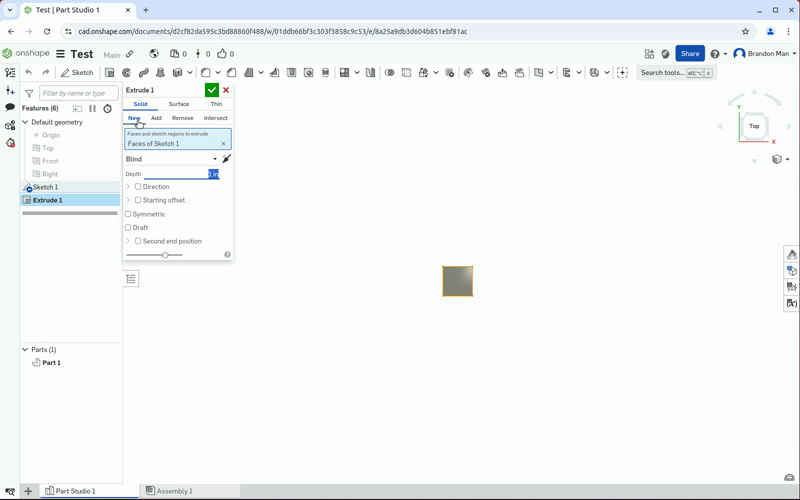
text(3.37)
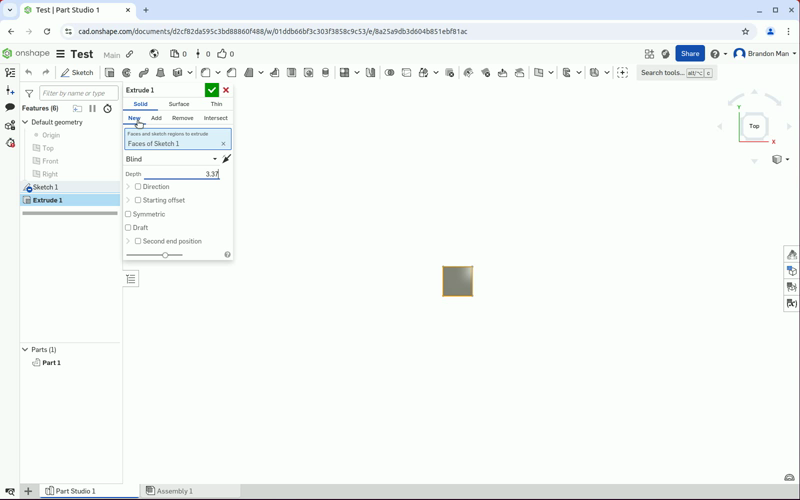
key(enter)
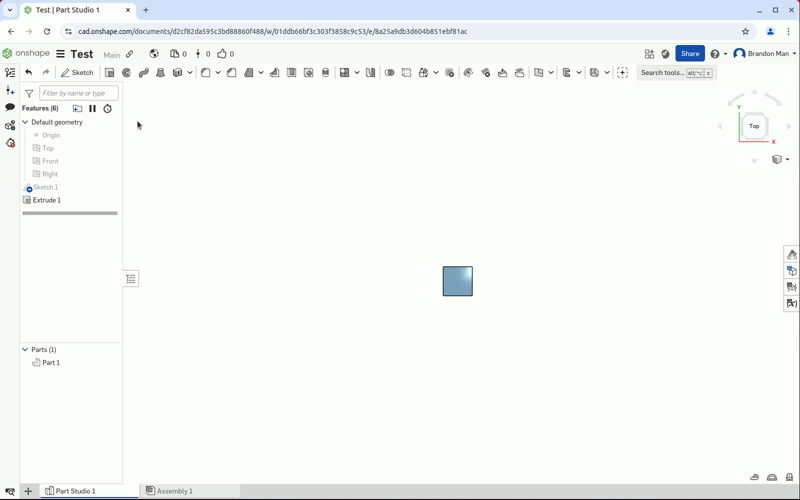
key(shift+h)
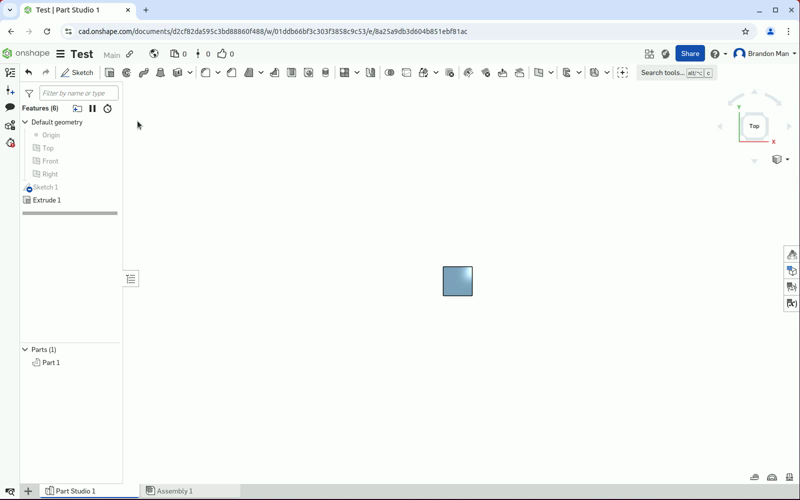
key(shift+h)
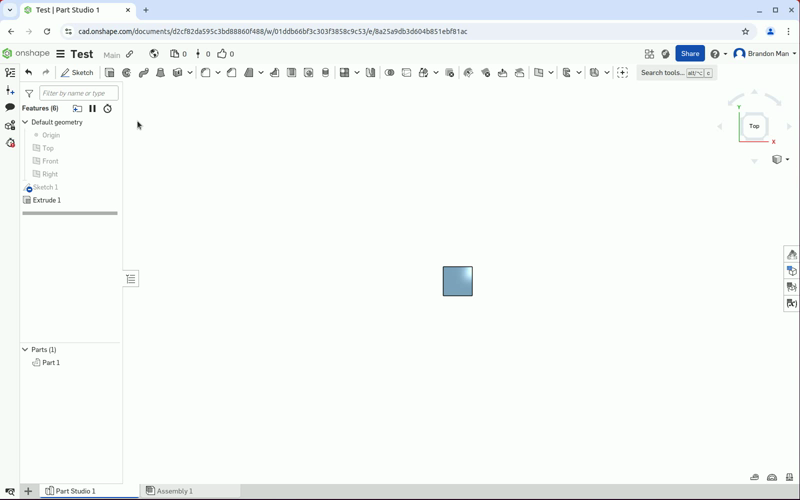
mouse_move(73, 189)
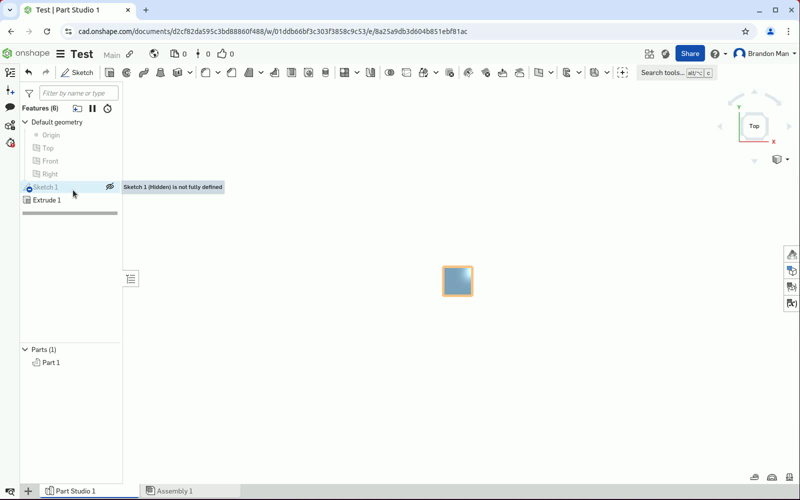
click(73, 189)
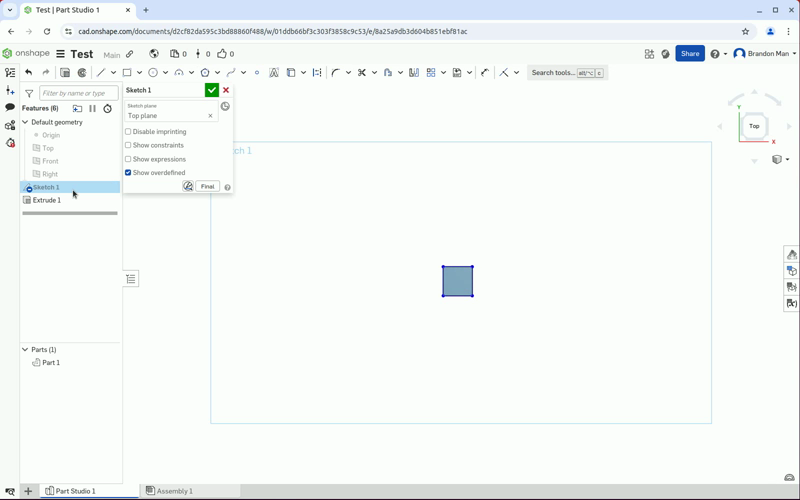
mouse_move(229, 92)
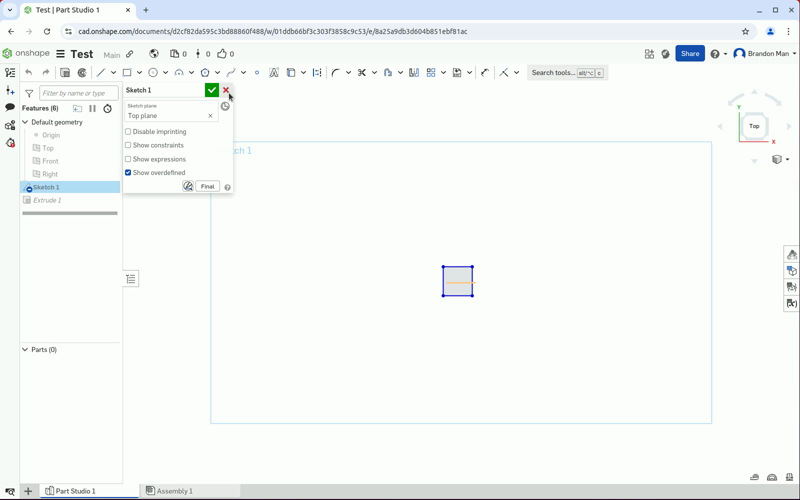
click(229, 92)
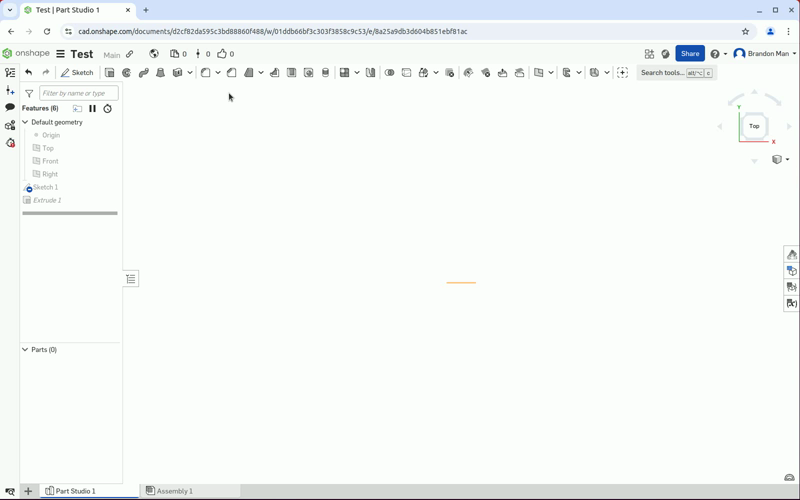
mouse_move(73, 352)
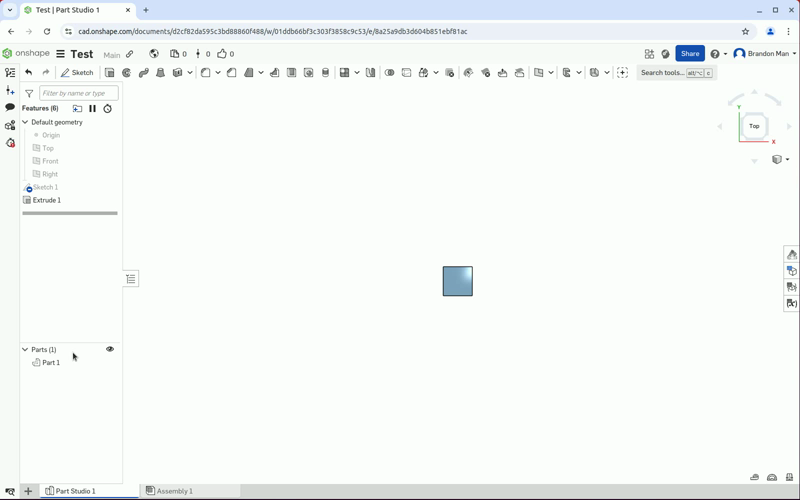
key(y)
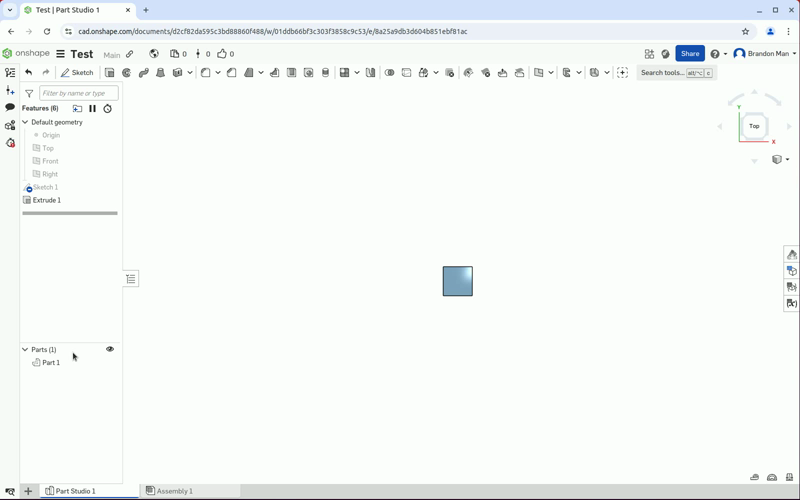
key(shift+p)
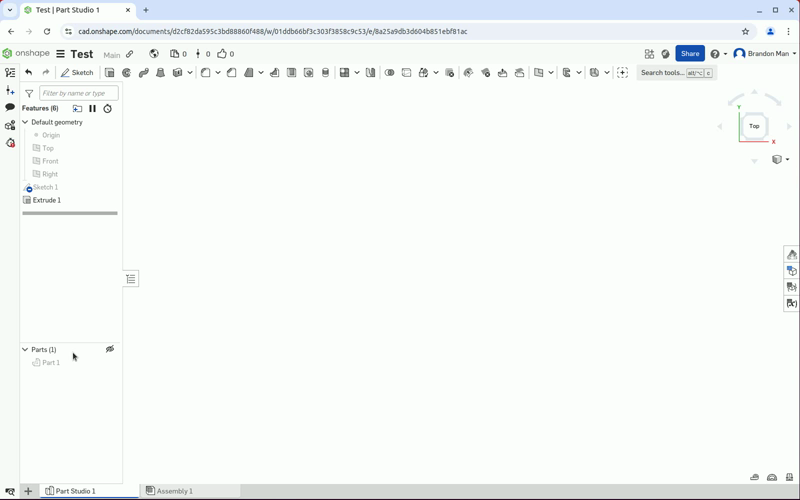
key(space)
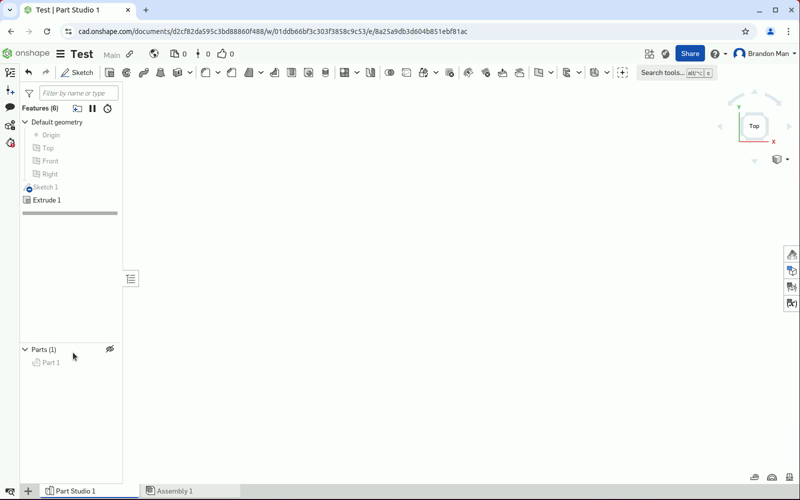
key_down(shift)
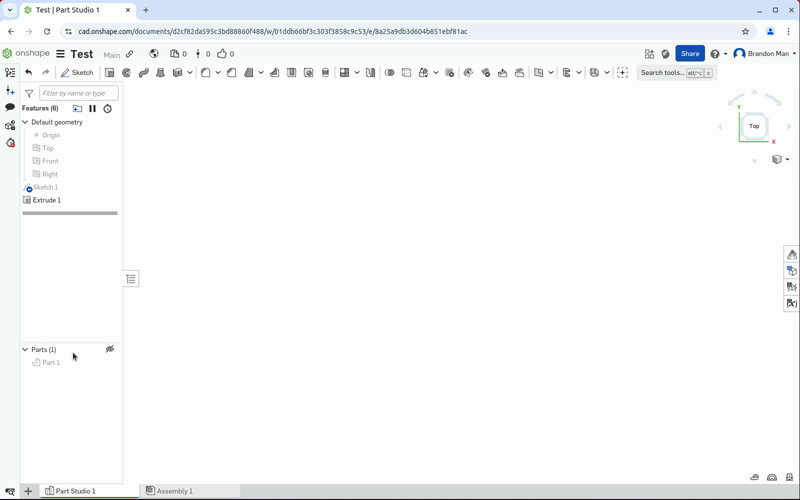
key(up)
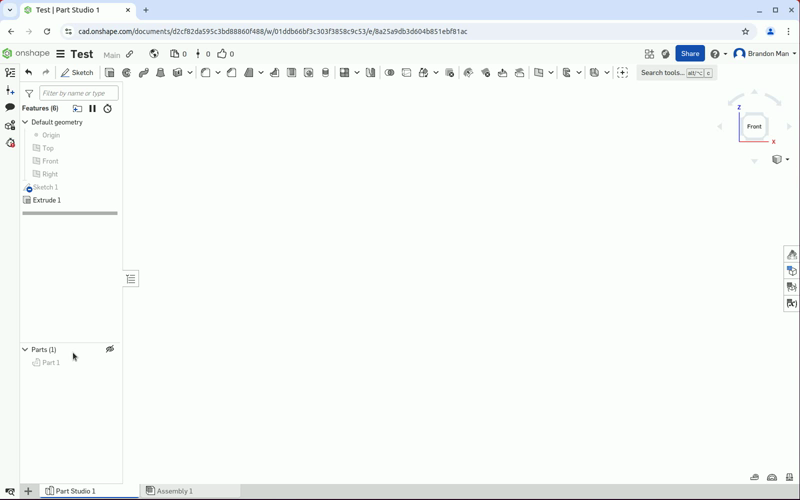
key_up(shift)
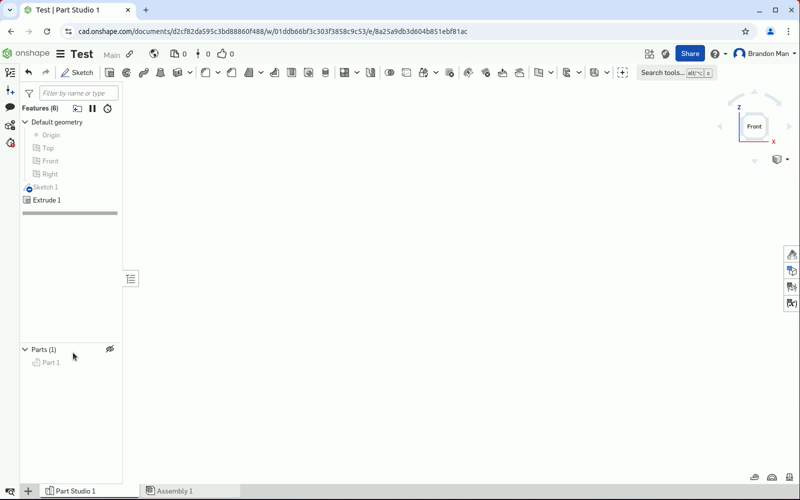
key(space)
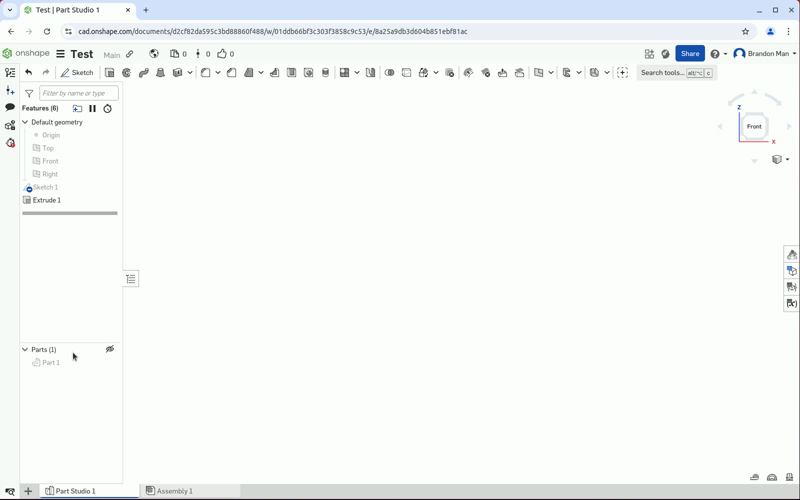
key_down(shift)
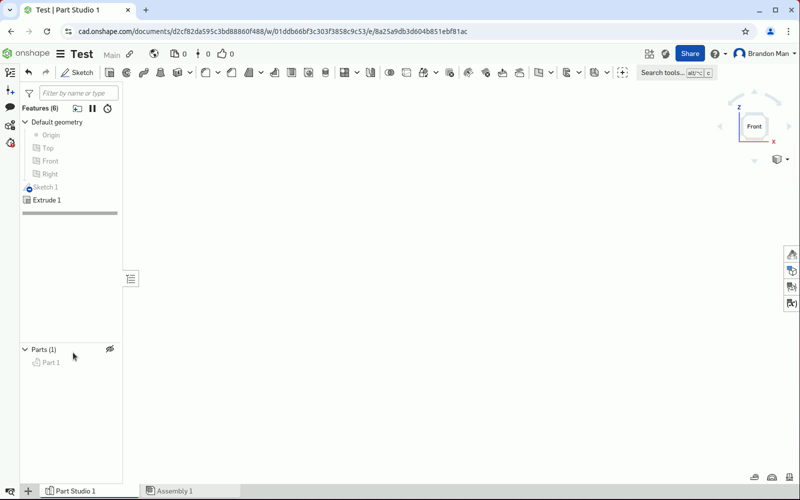
key(left)
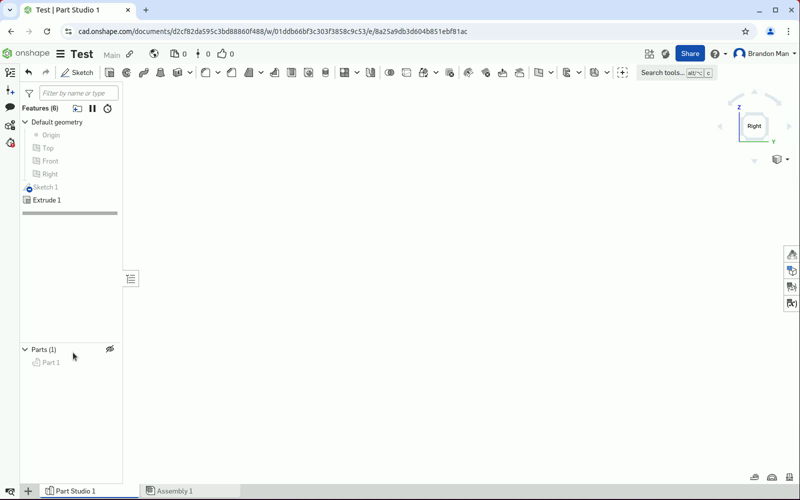
key_up(shift)
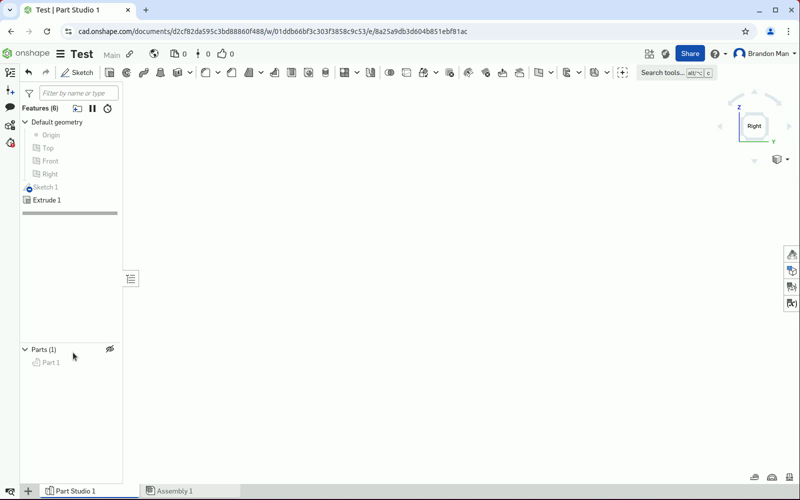
mouse_move(73, 352)
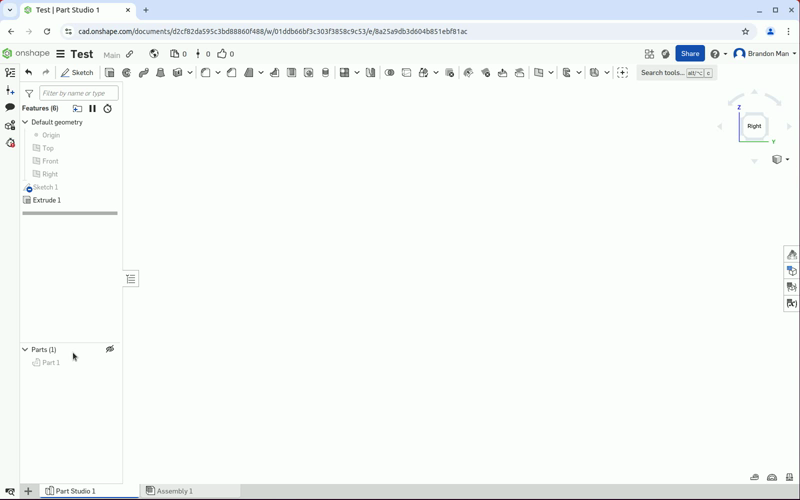
key(shift+y)
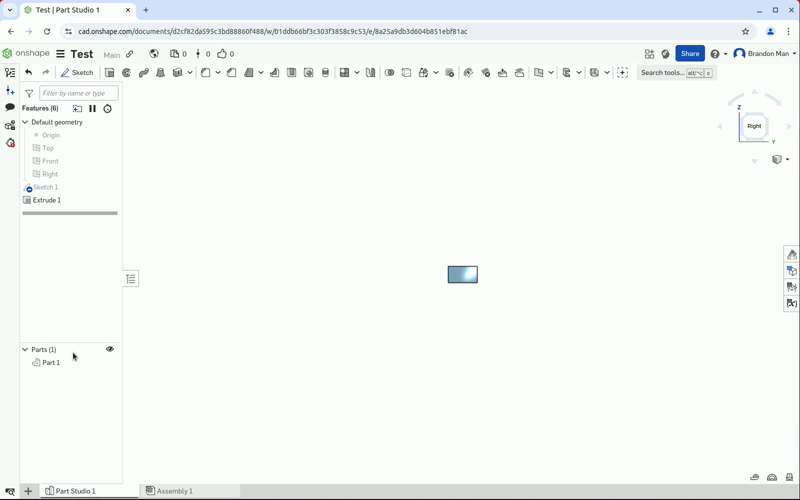
mouse_move(541, 75)
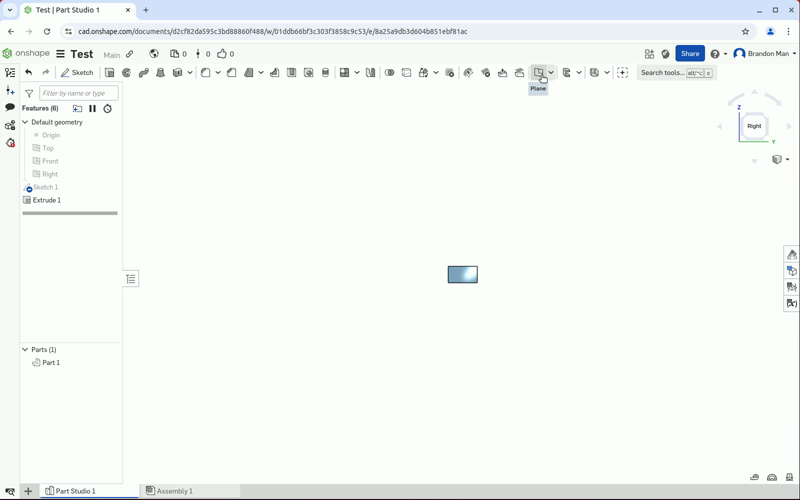
click(541, 75)
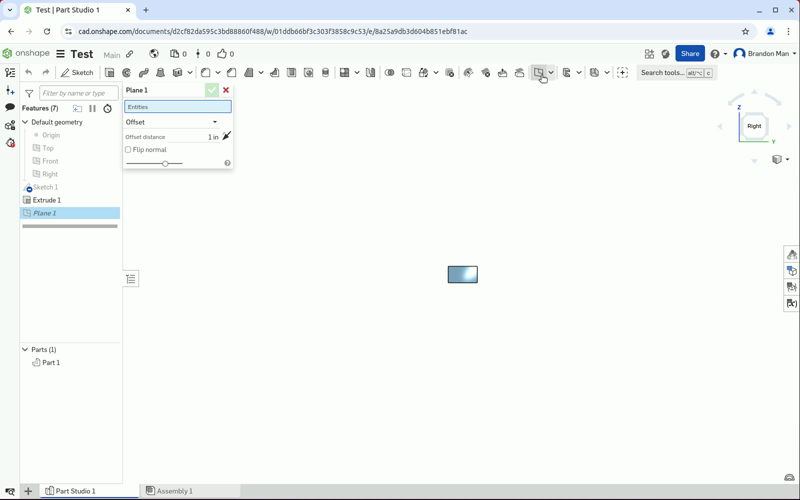
mouse_move(73, 176)
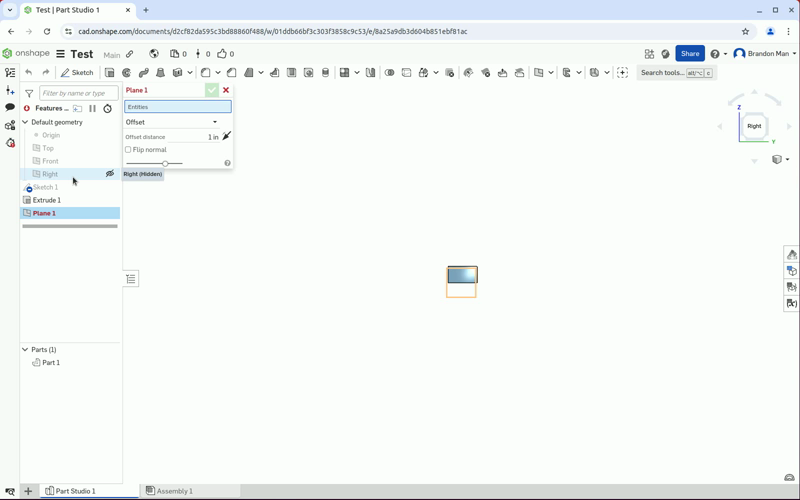
click(73, 176)
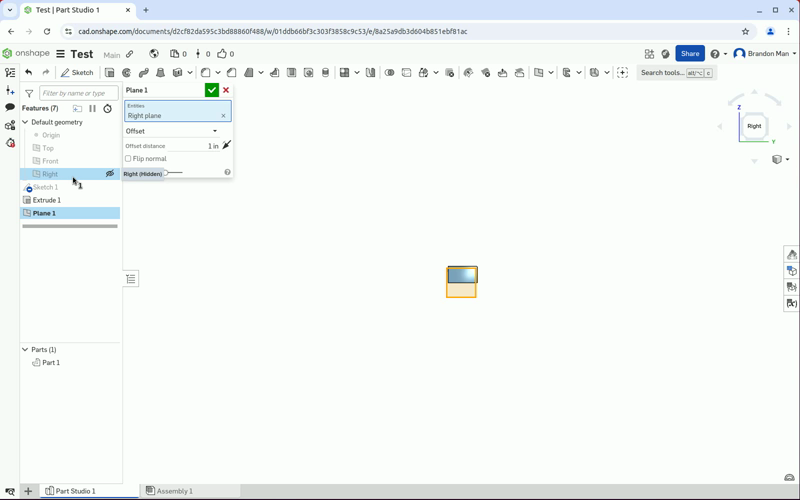
key(tab, 2)
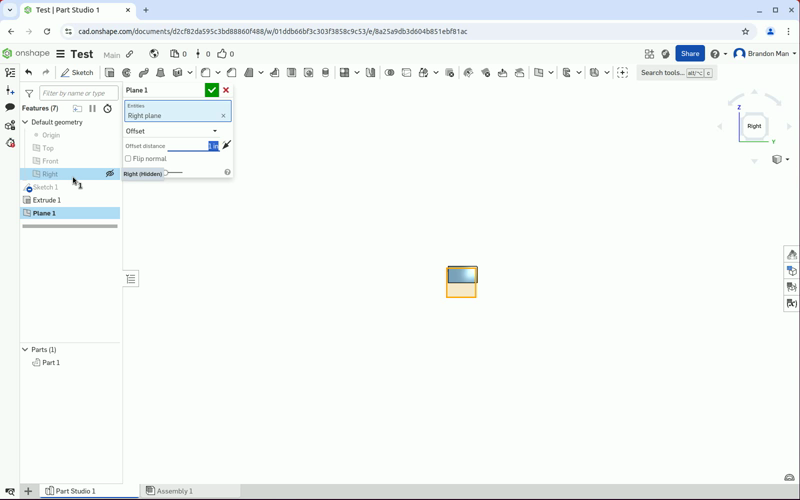
text(2.157)
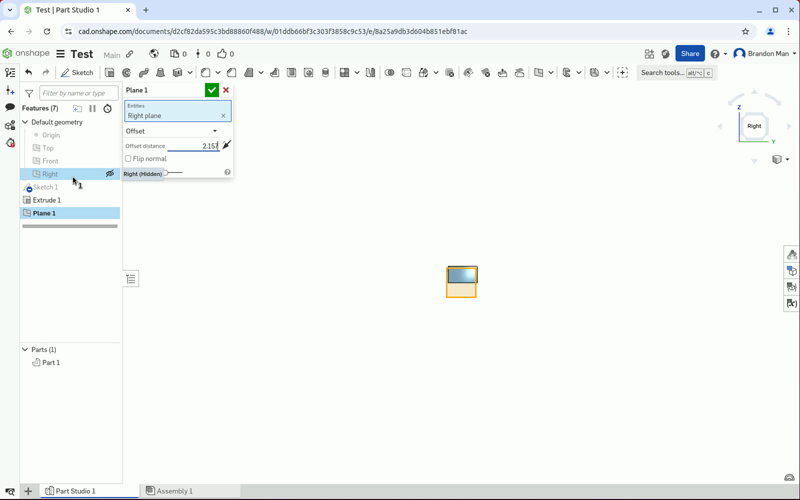
key(enter, 2)
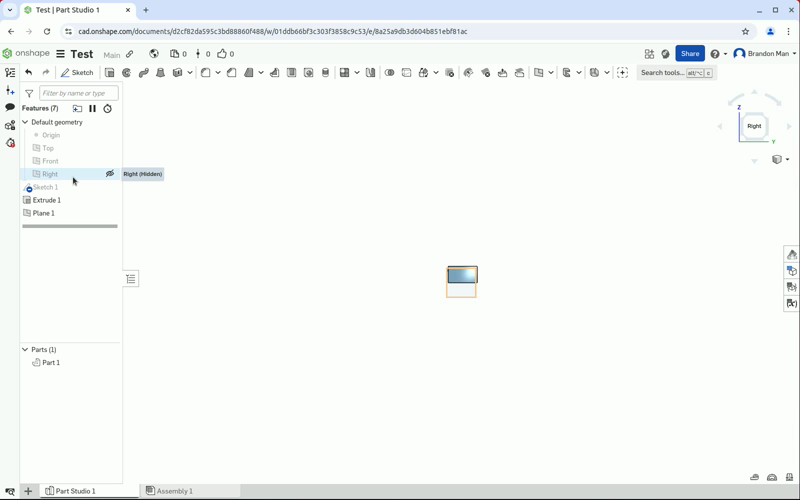
key(shift+s)
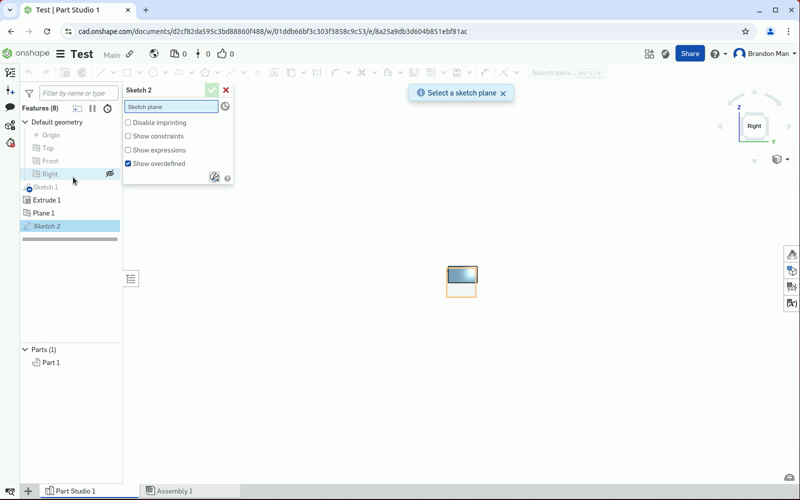
mouse_move(73, 215)
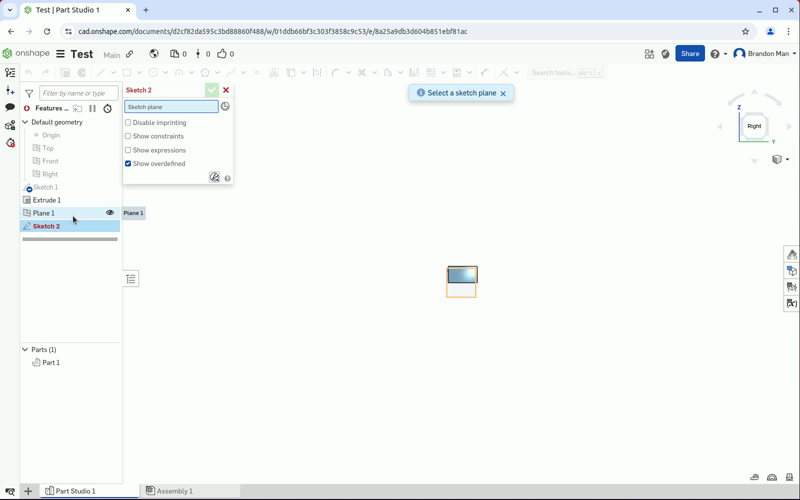
click(73, 215)
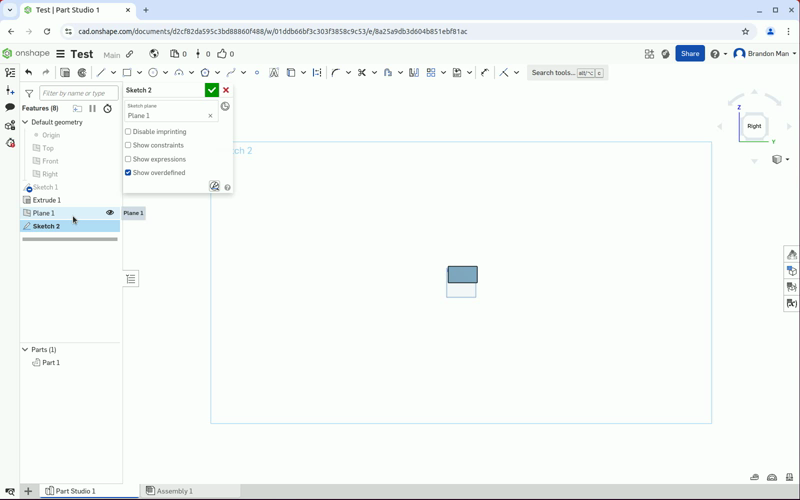
mouse_move(73, 352)
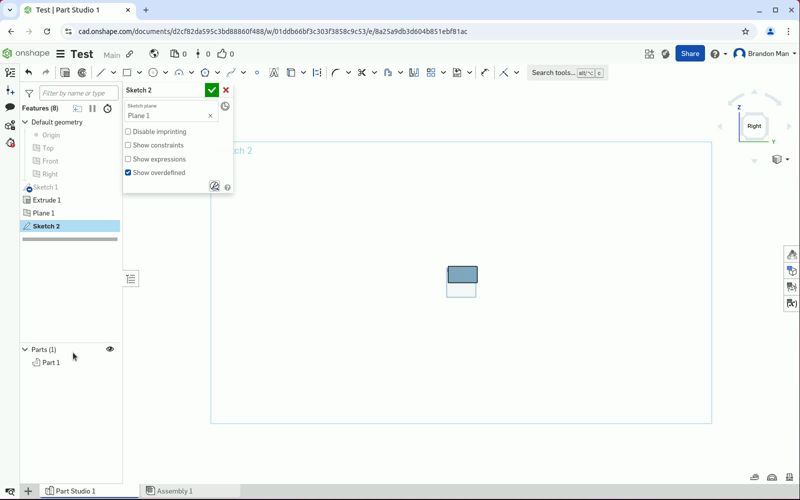
key(y)
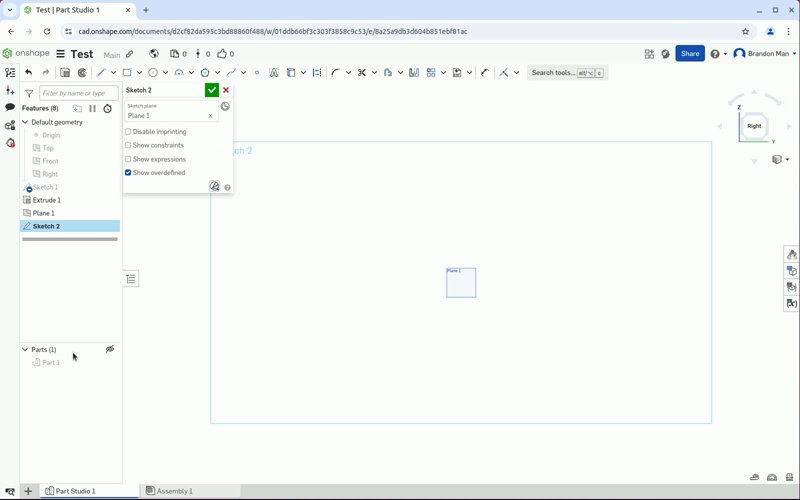
key(c)
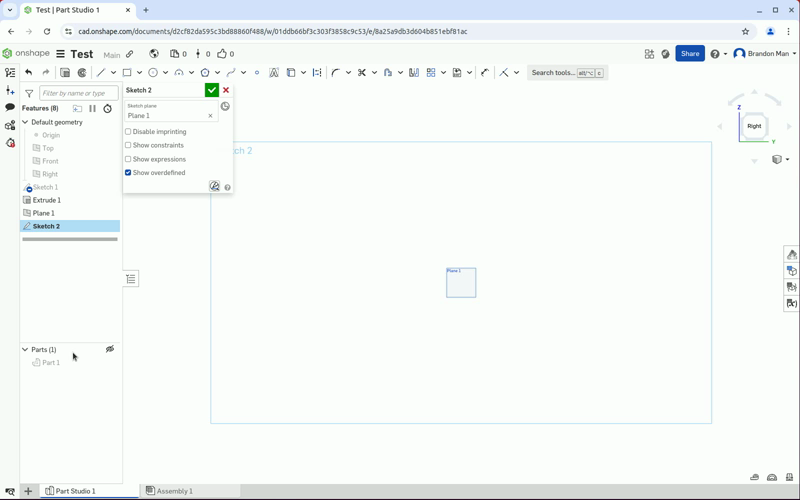
key_down(shift)
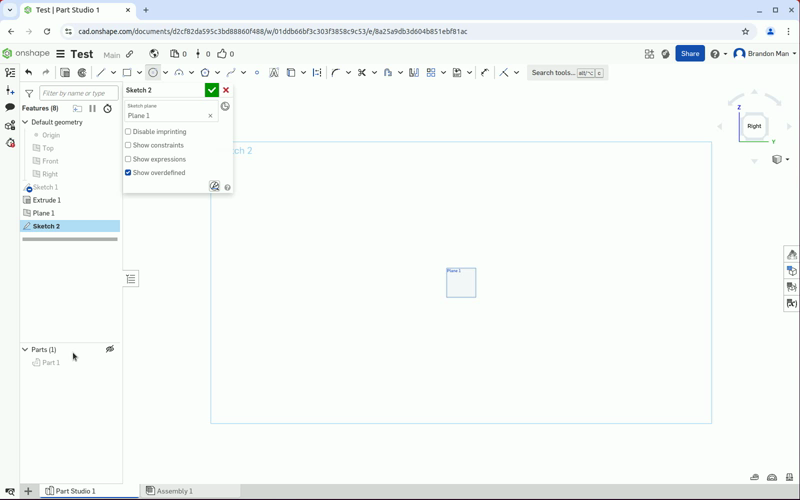
mouse_move(461, 274)
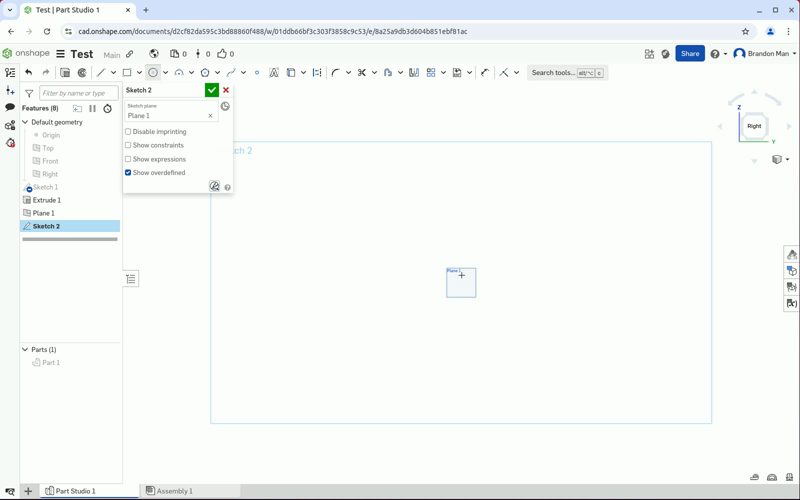
click(461, 274)
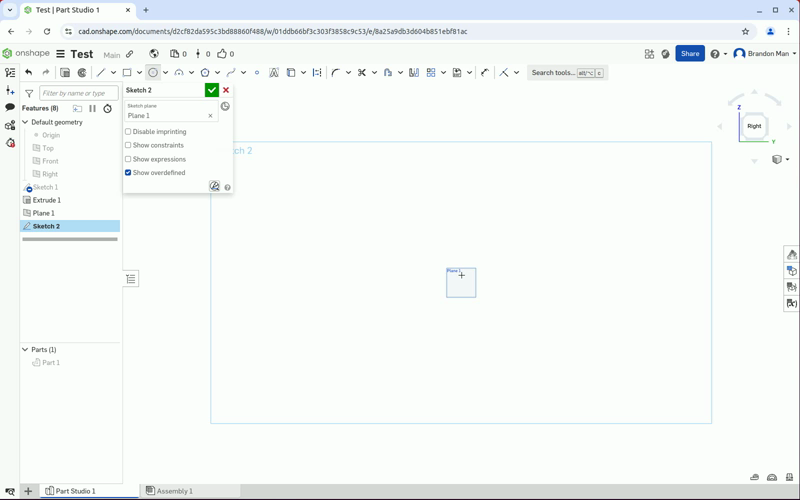
key_up(shift)
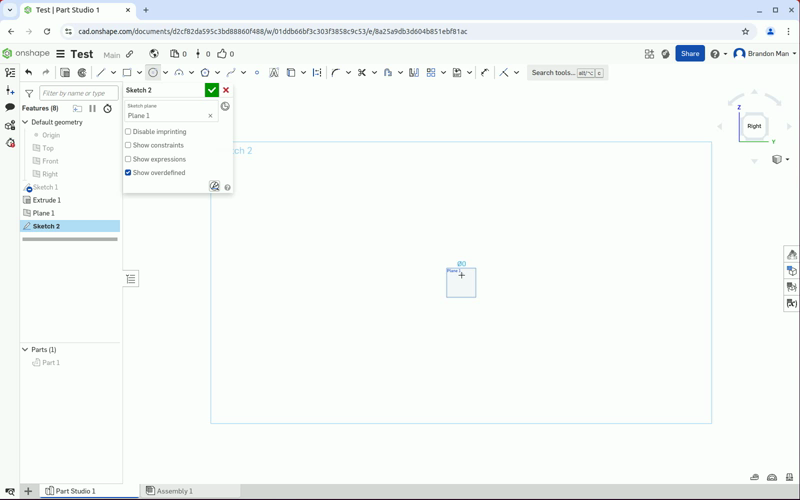
mouse_move(465, 274)
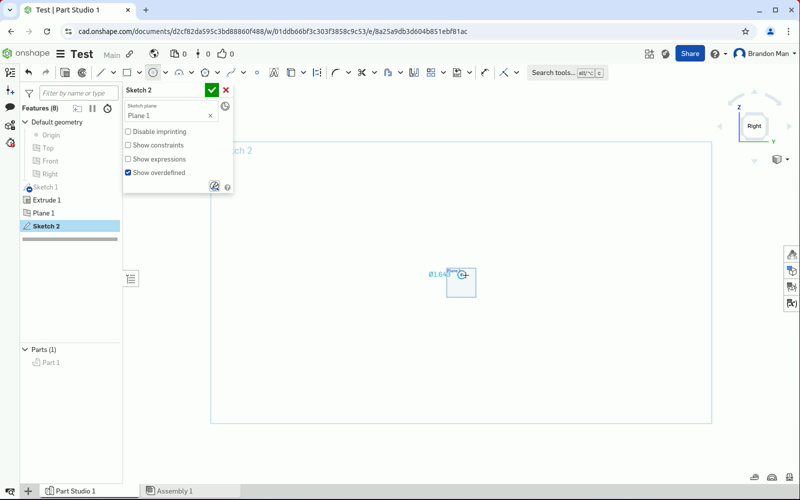
click(465, 274)
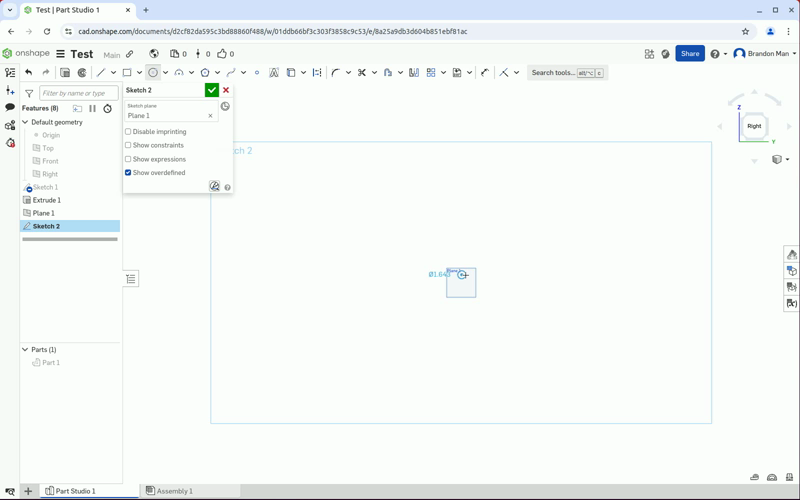
key(esc)
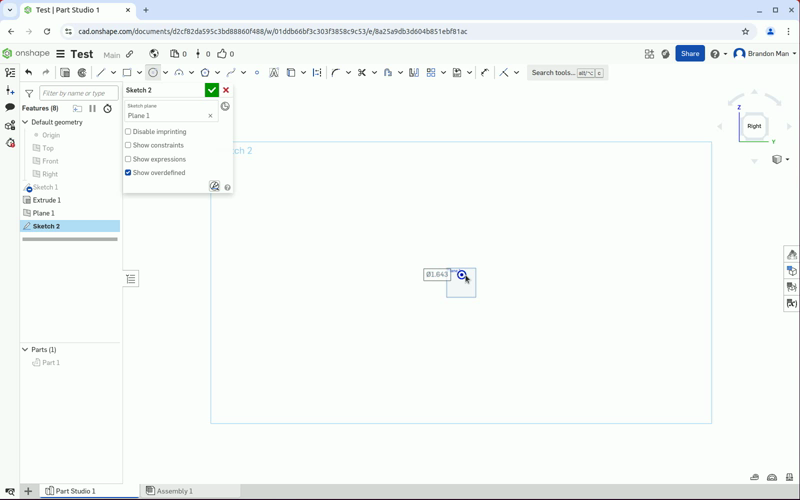
mouse_move(460, 276)
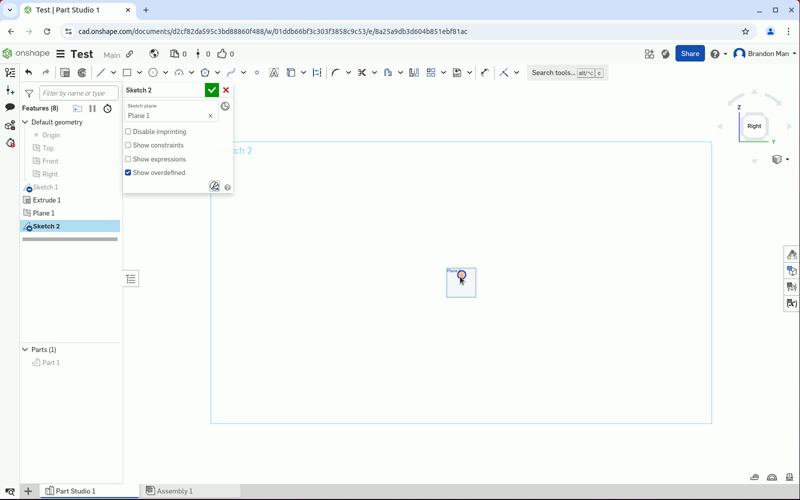
scroll(6)
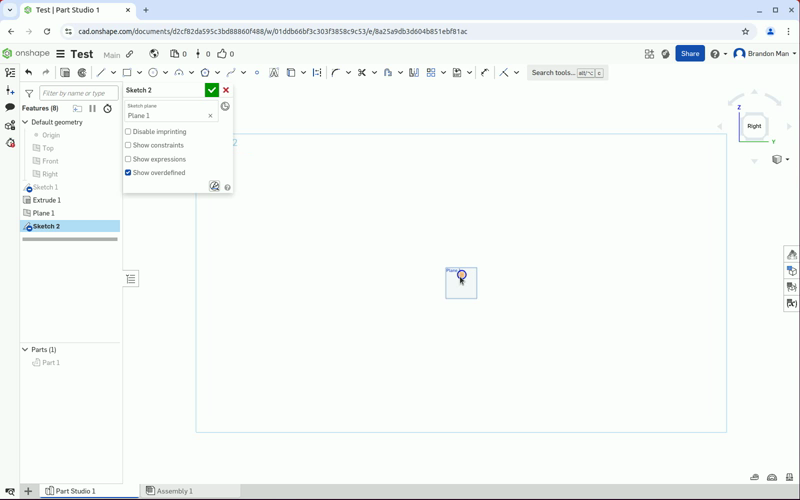
scroll(6)
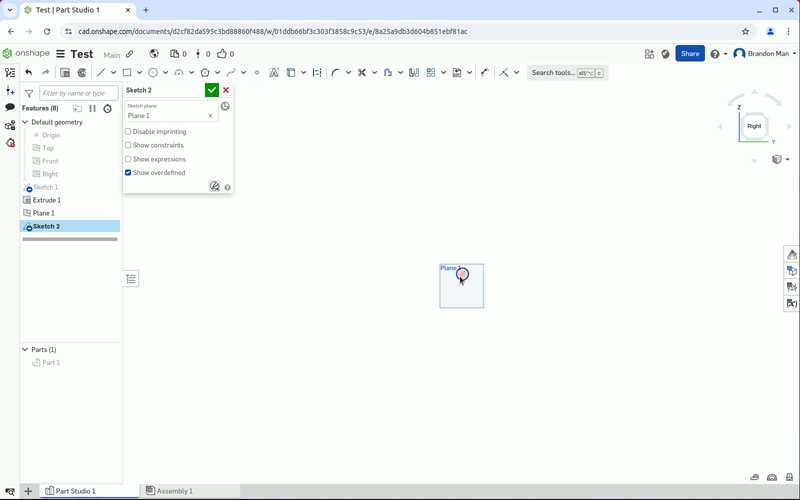
scroll(6)
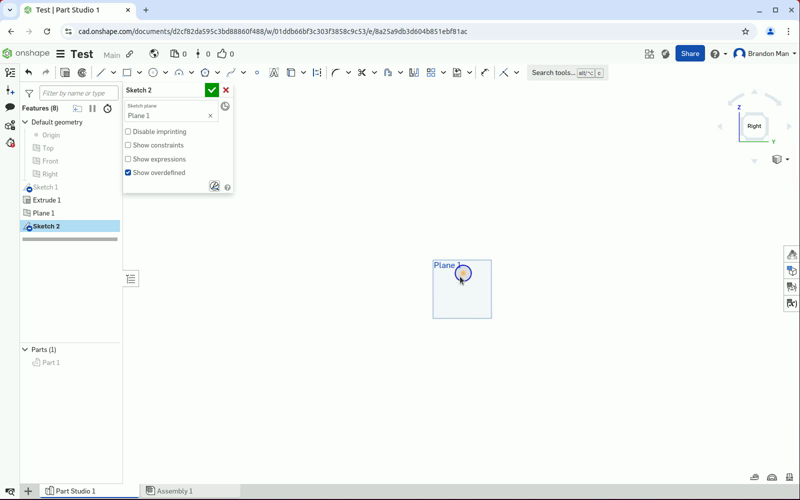
scroll(6)
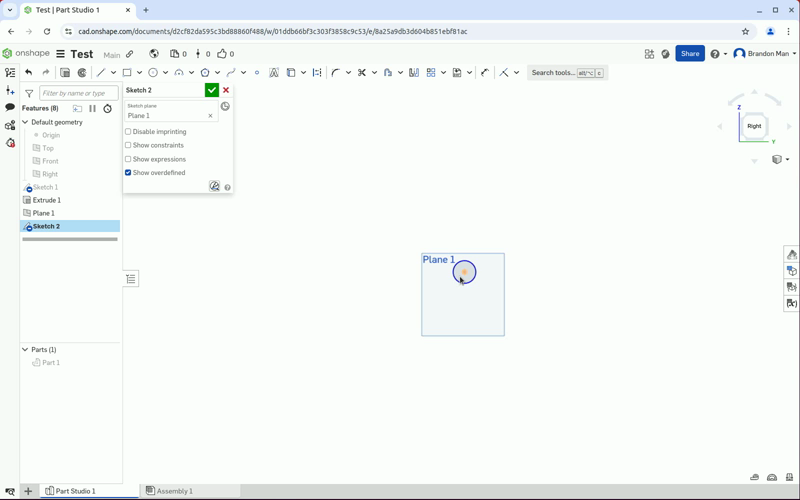
scroll(6)
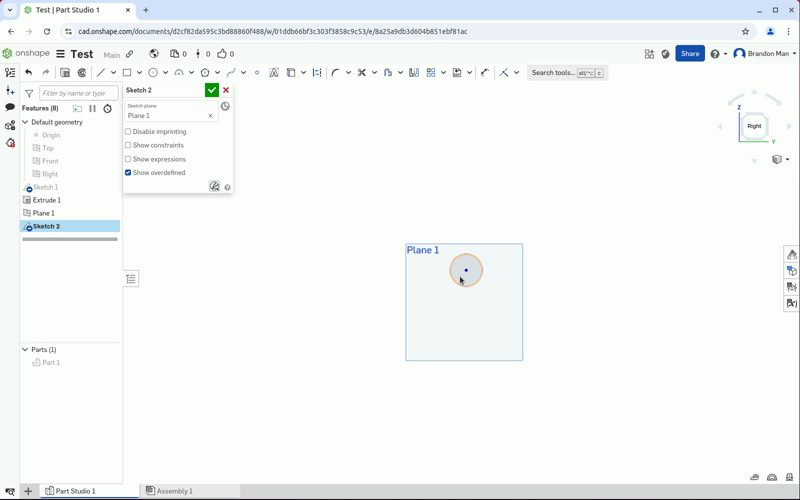
scroll(6)
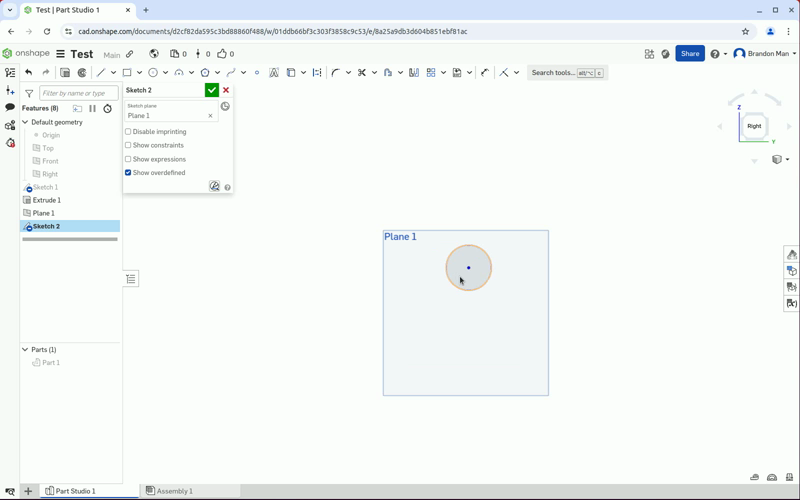
scroll(6)
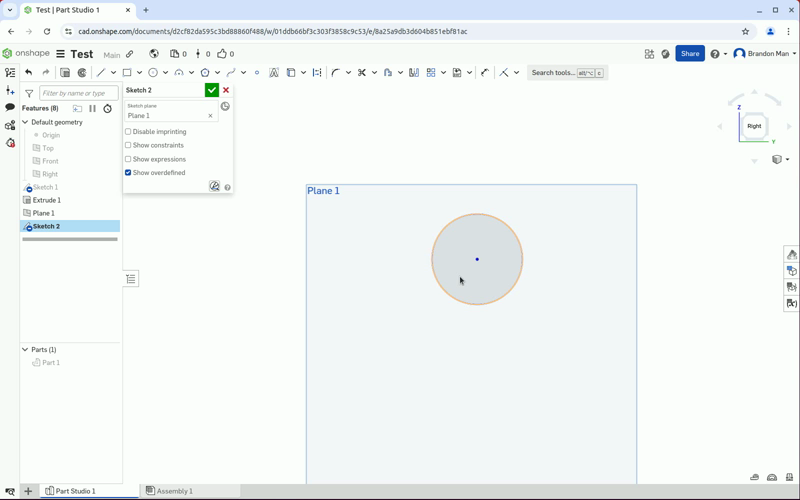
click(460, 276)
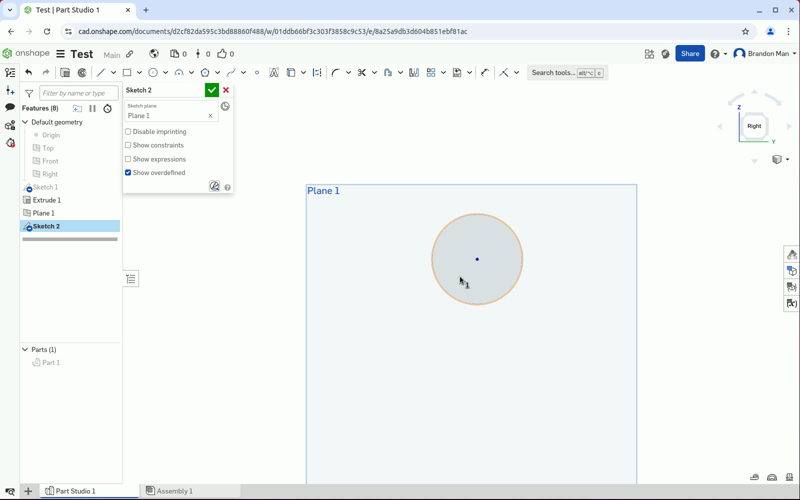
scroll(-6)
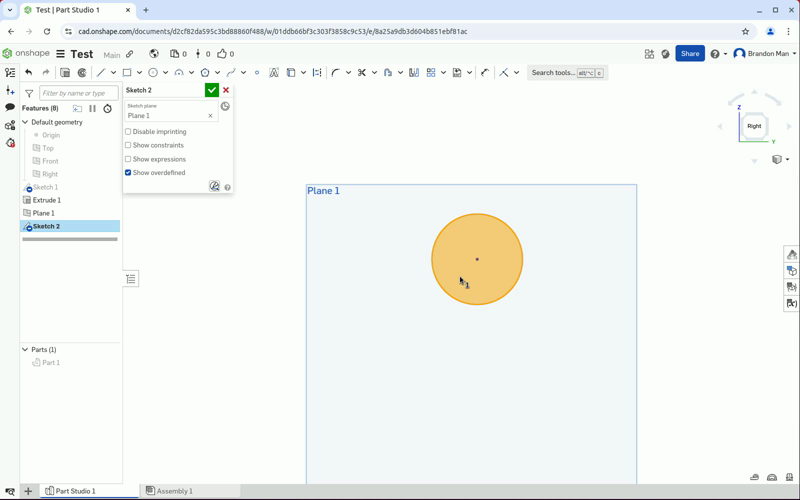
scroll(-6)
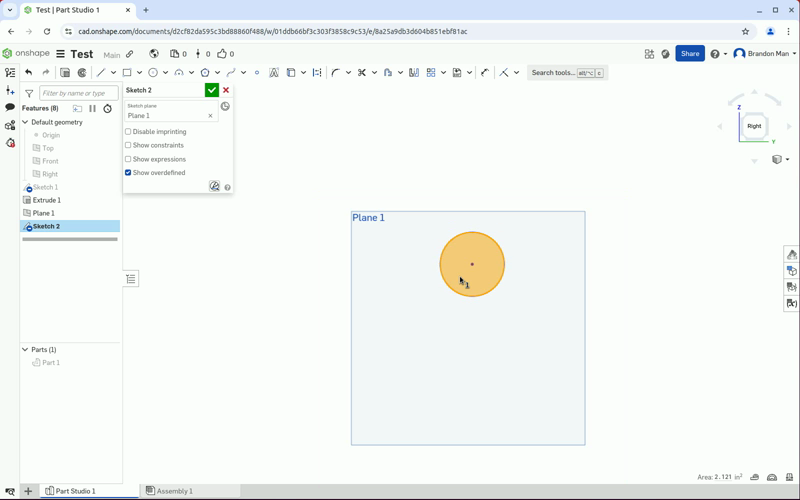
scroll(-6)
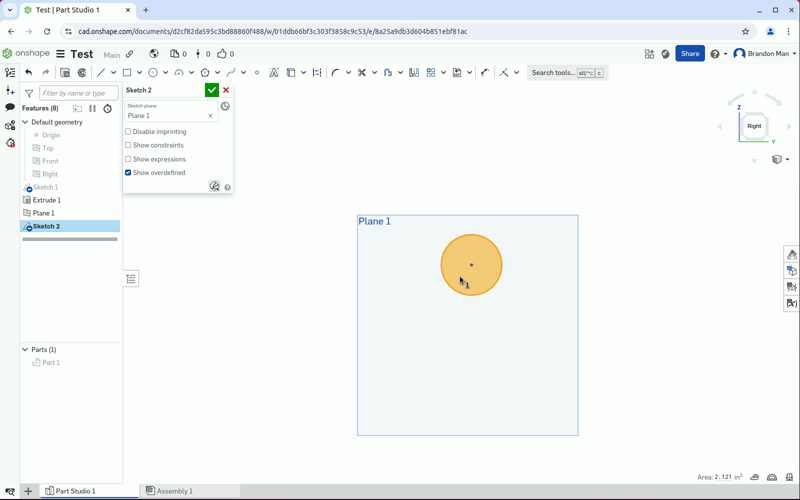
scroll(-6)
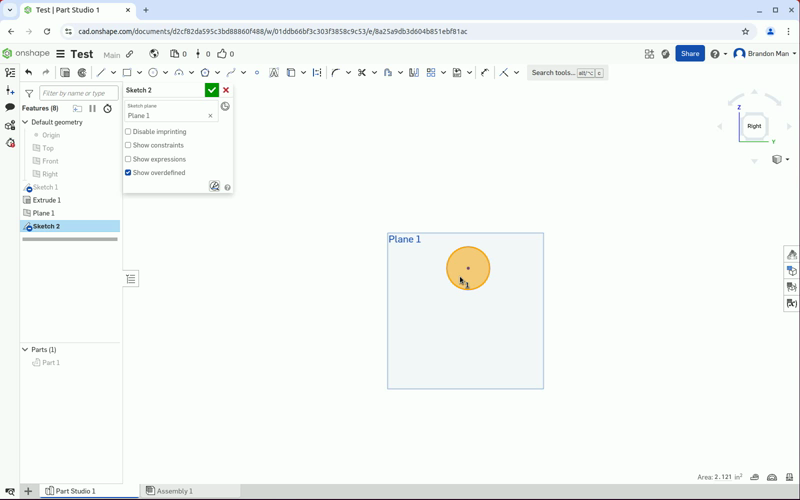
scroll(-6)
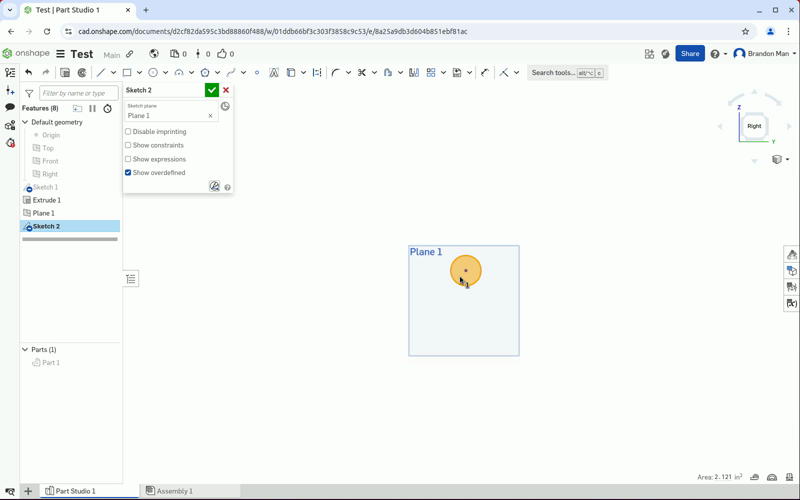
scroll(-6)
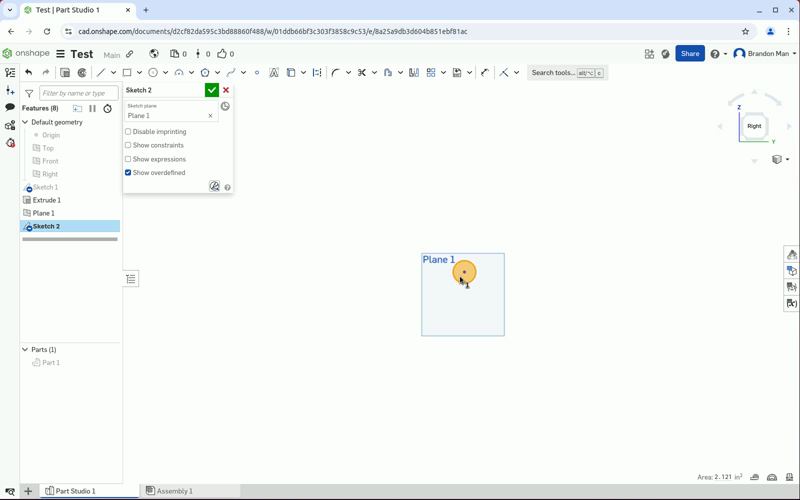
scroll(-6)
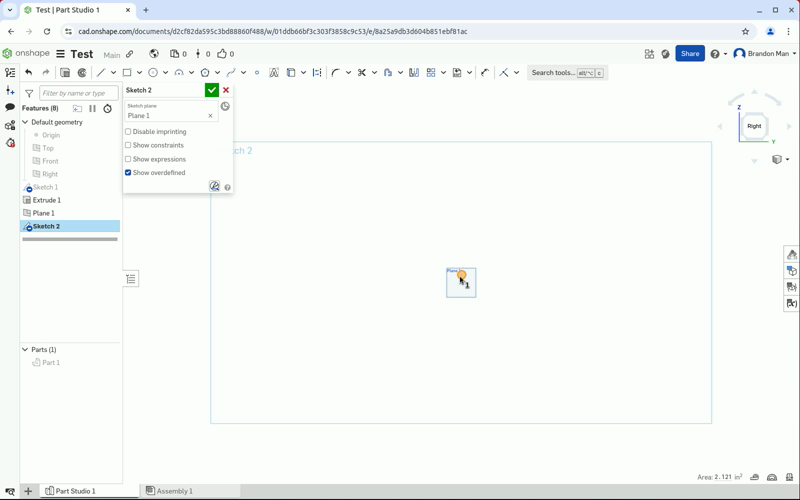
mouse_move(73, 352)
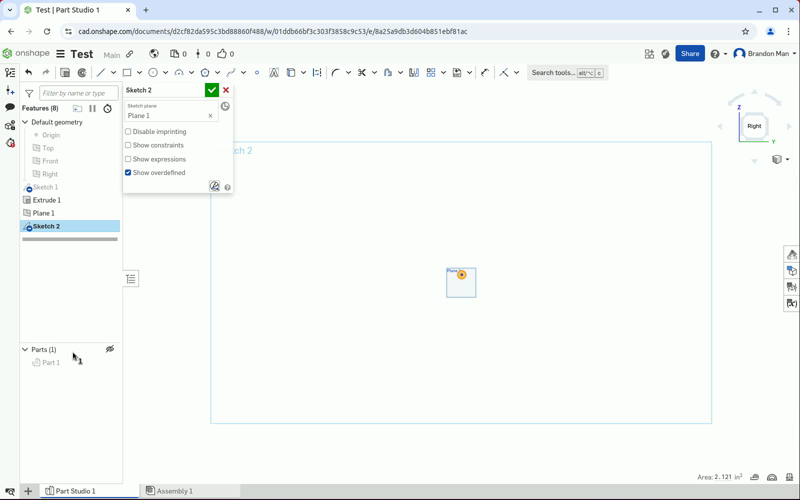
key(shift+y)
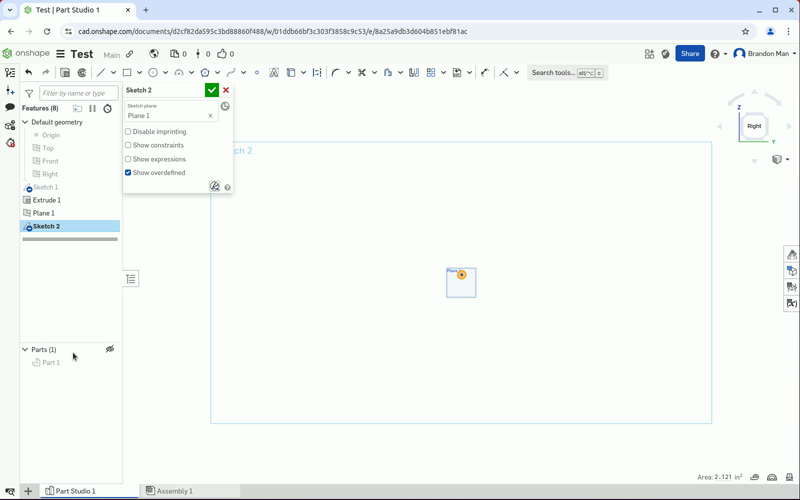
key(shift+e)
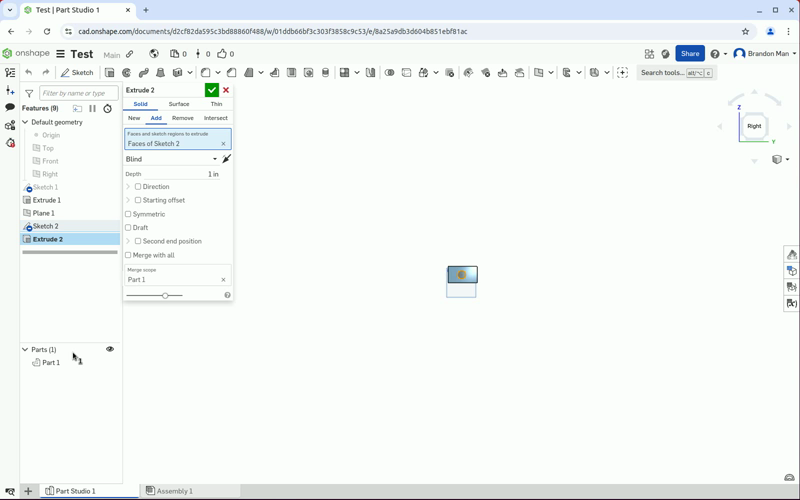
mouse_move(143, 106)
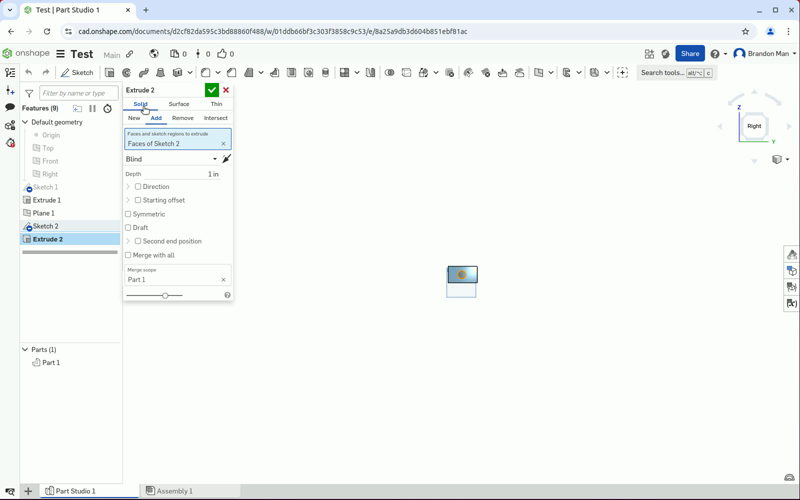
click(143, 106)
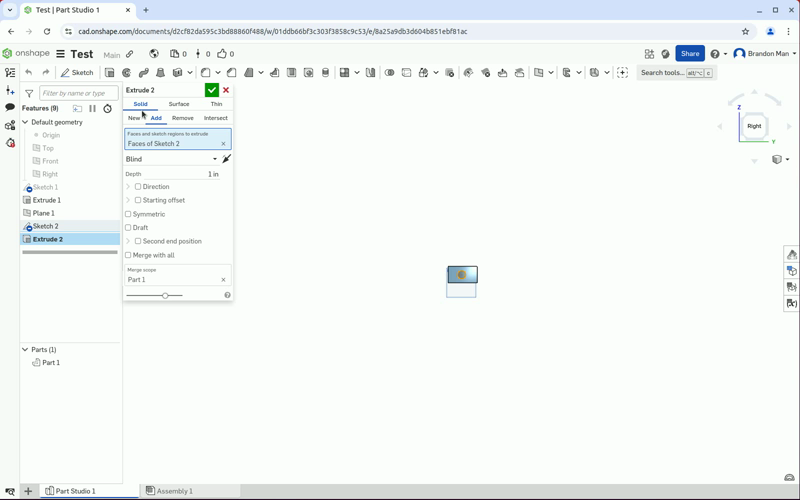
mouse_move(137, 120)
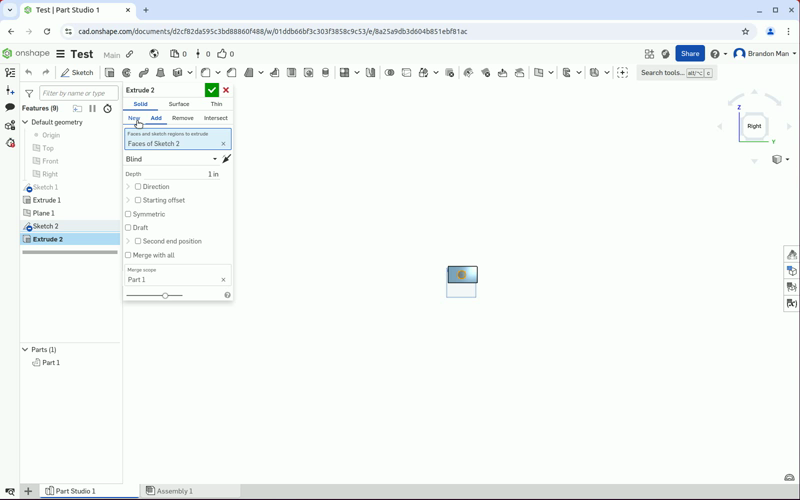
click(137, 120)
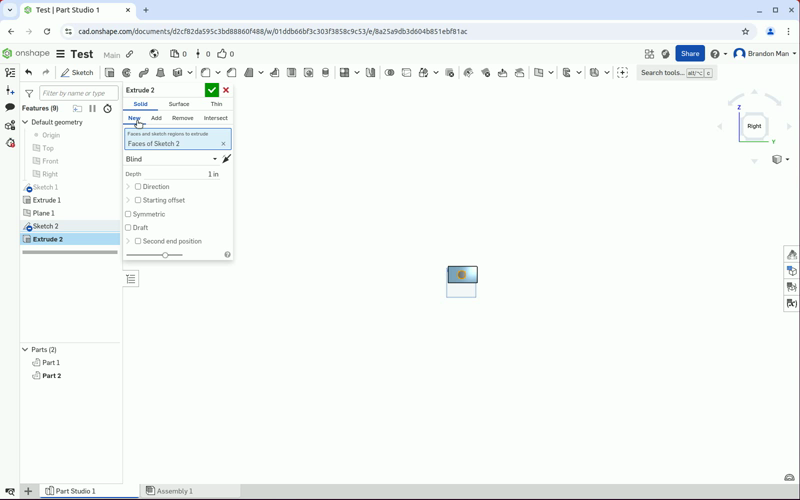
key(tab, 4)
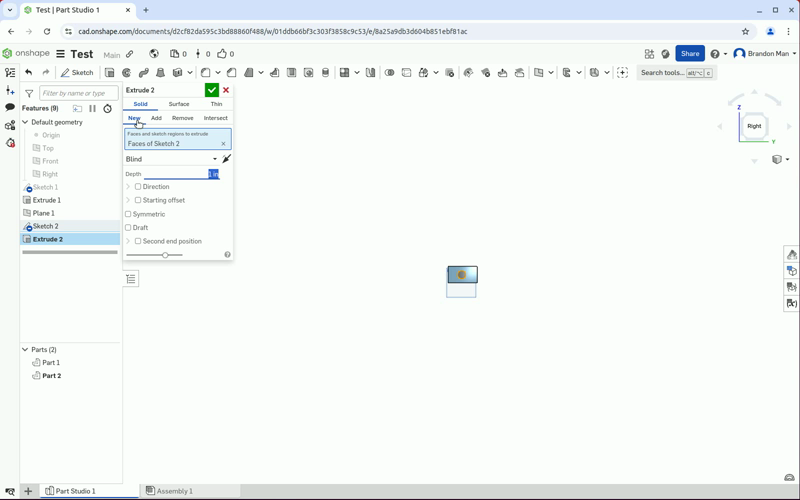
text(15.165)
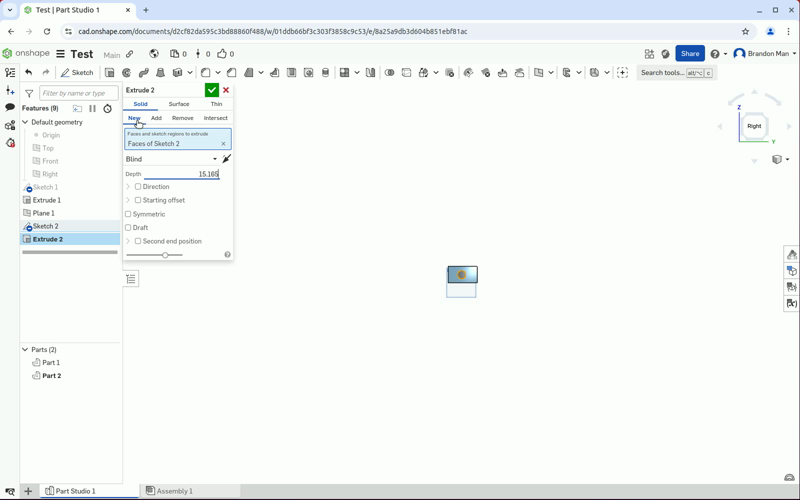
key(enter)
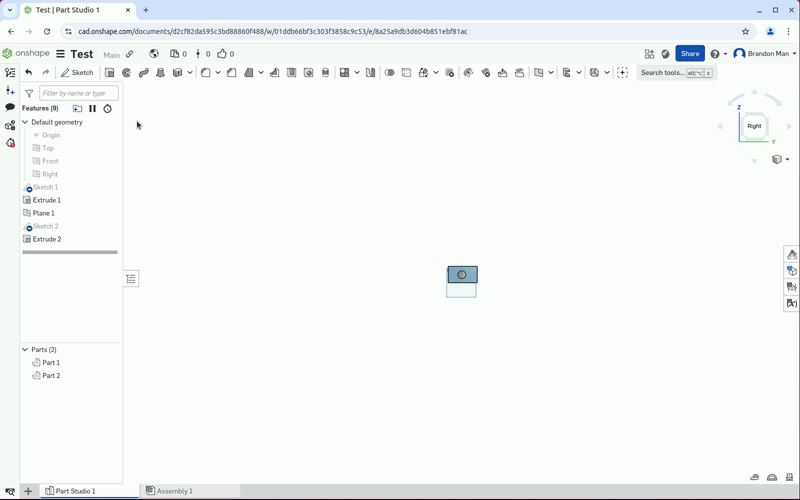
key(shift+h)
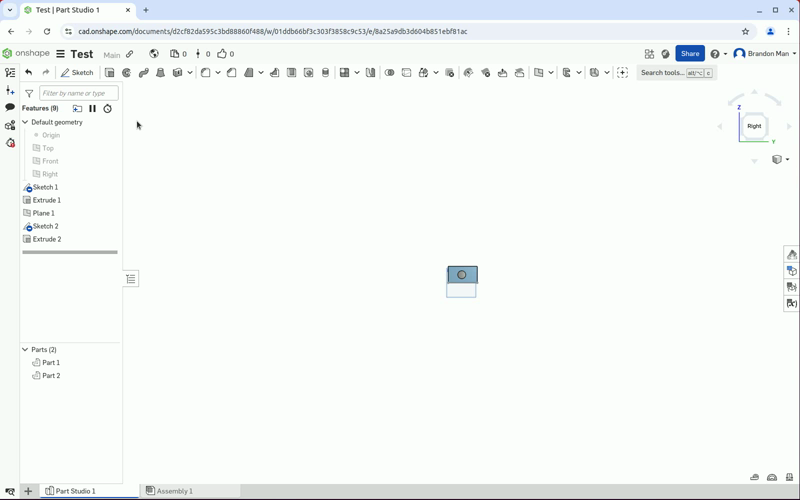
key(shift+h)
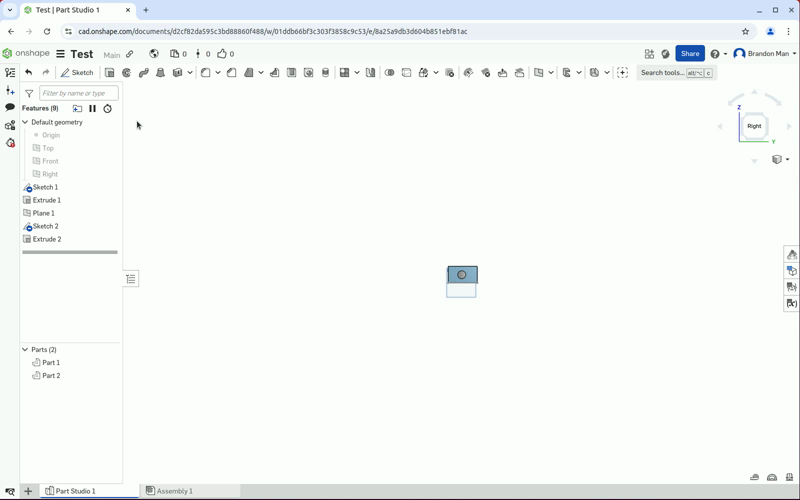
key(shift+7)
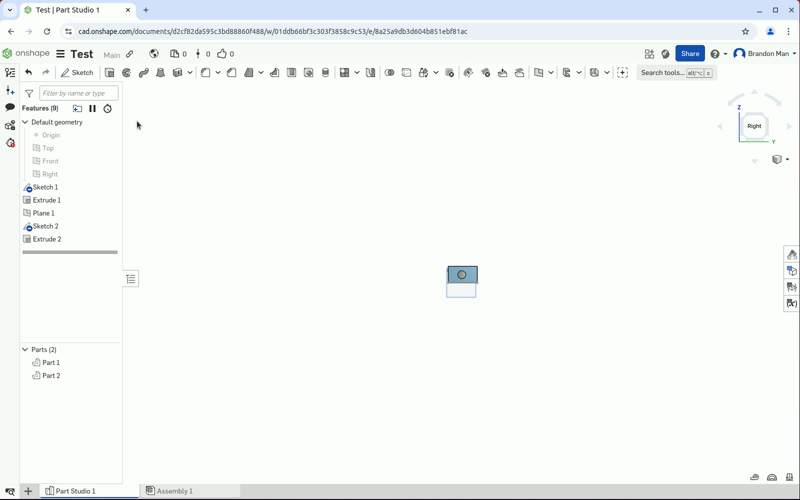
key(right, 2)
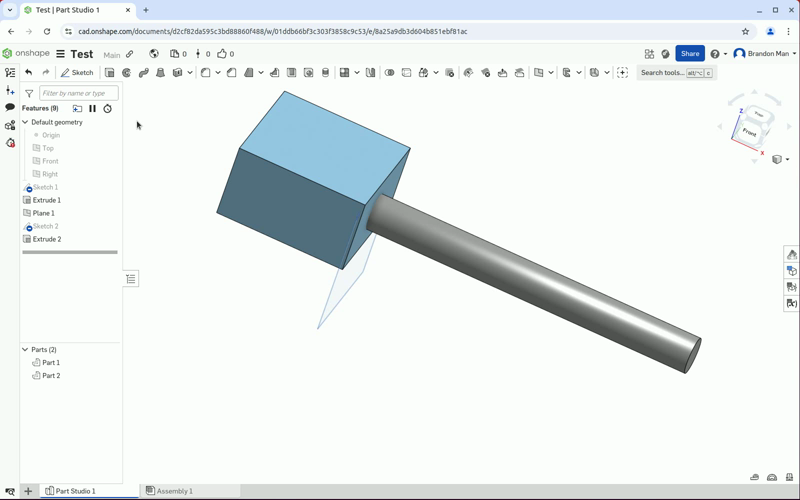
key(down, 2)
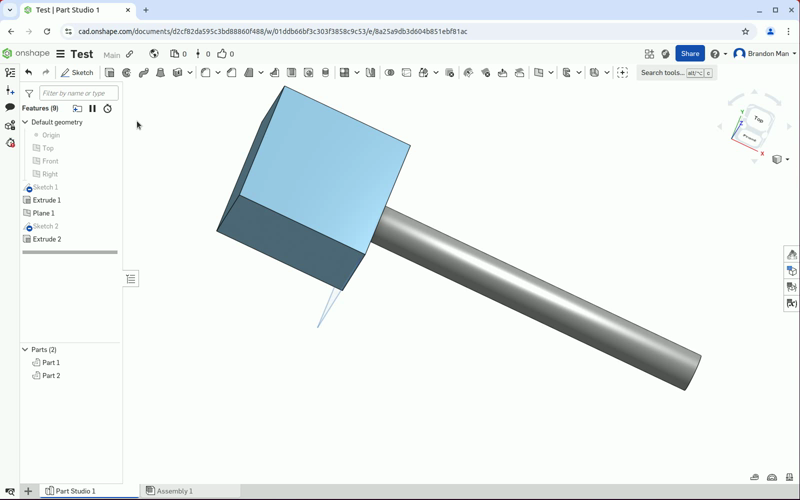
key(up, 2)
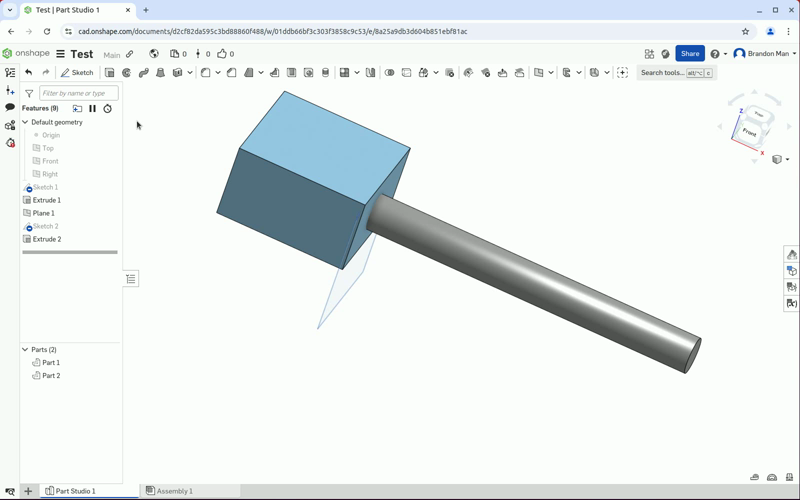
key(left, 2)
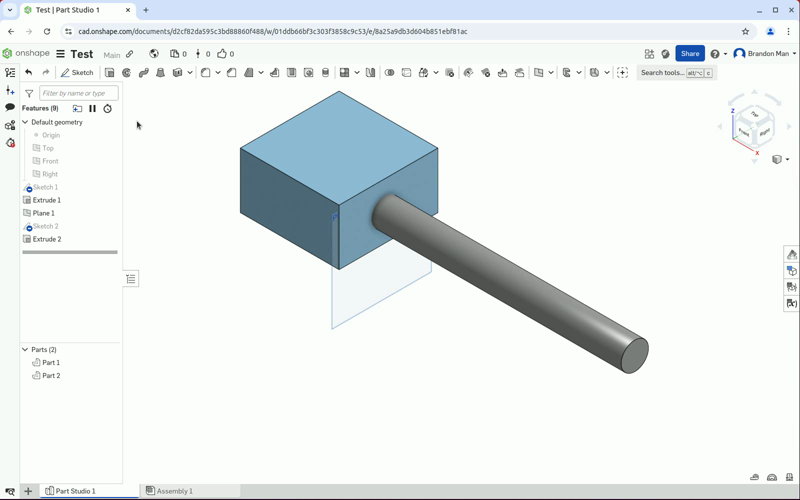
mouse_move(73, 189)
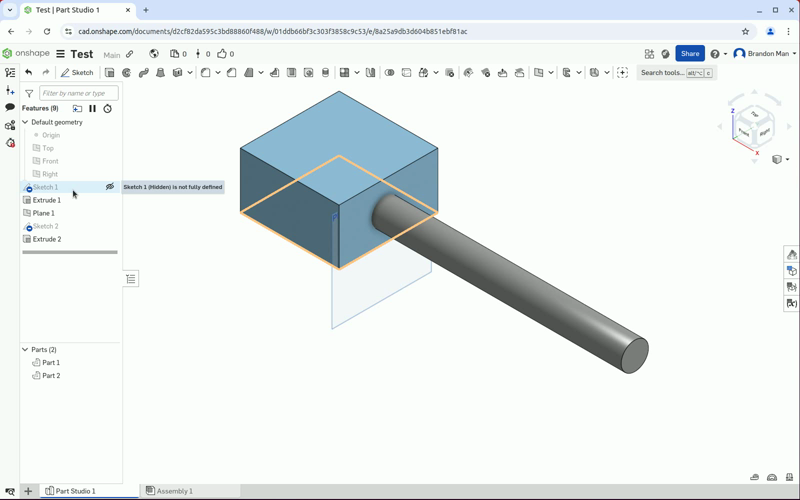
click(73, 189)